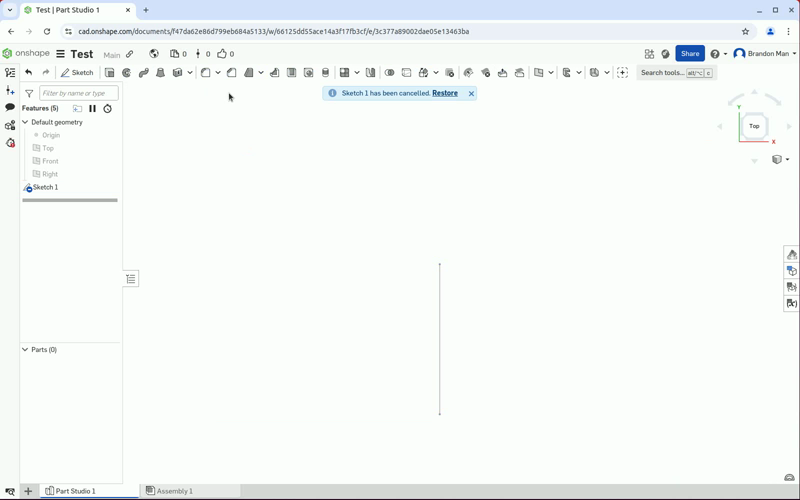
key(shift+h)
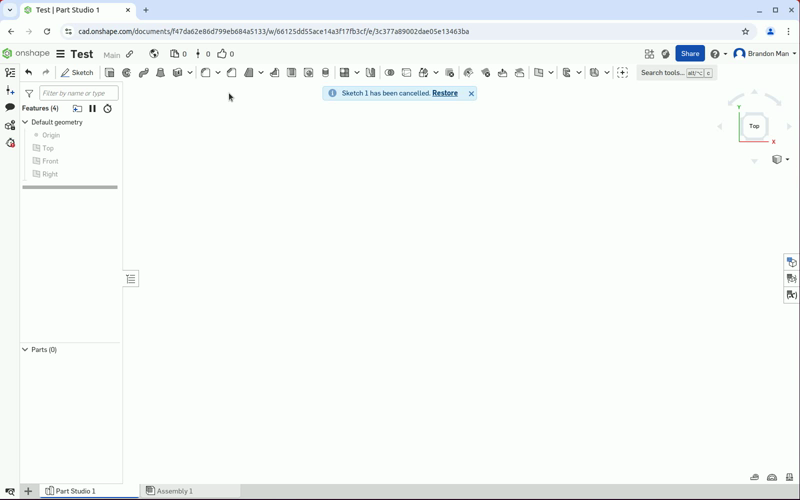
mouse_move(73, 352)
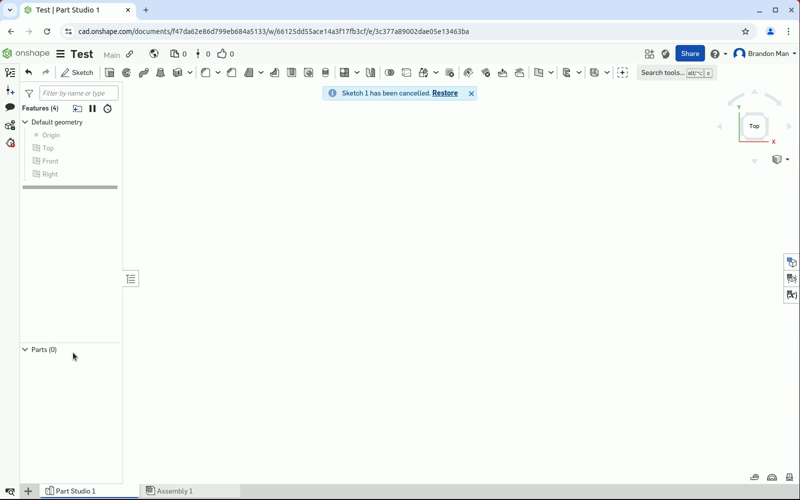
key(y)
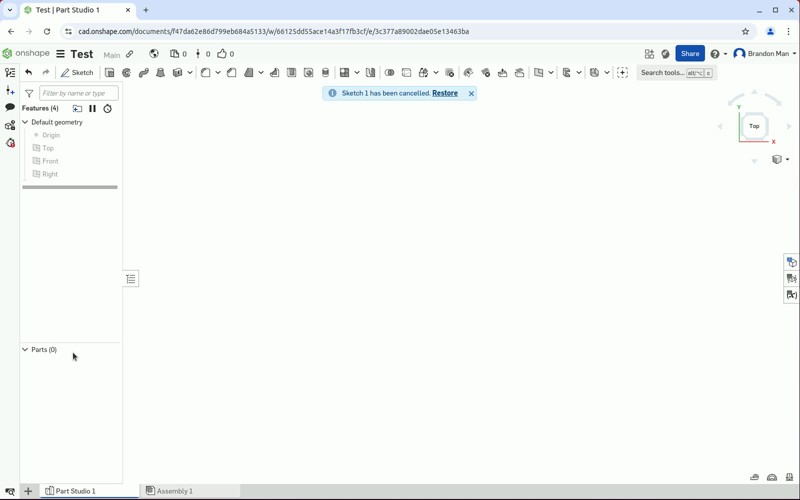
key(shift+p)
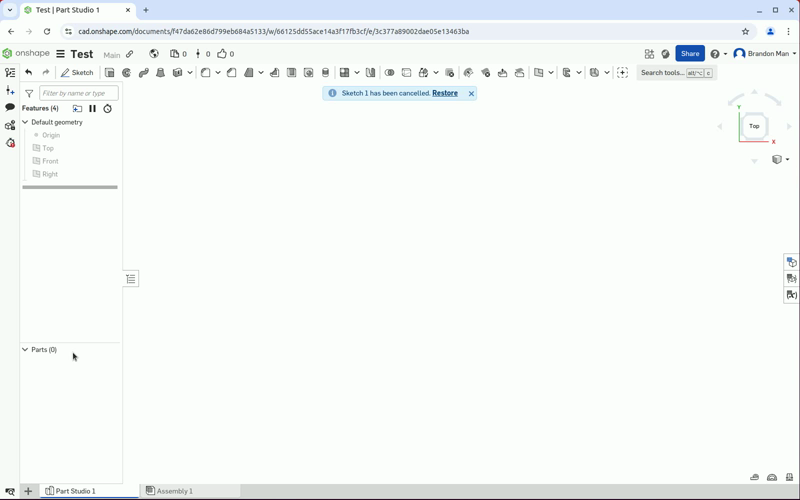
key(space)
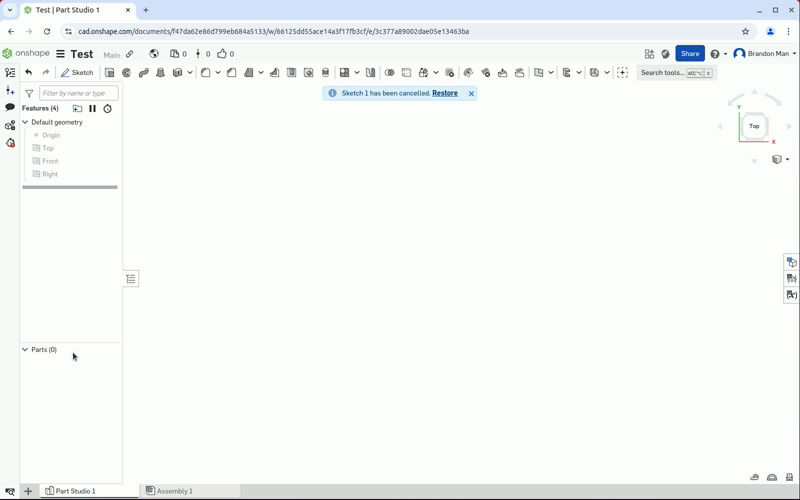
key_down(shift)
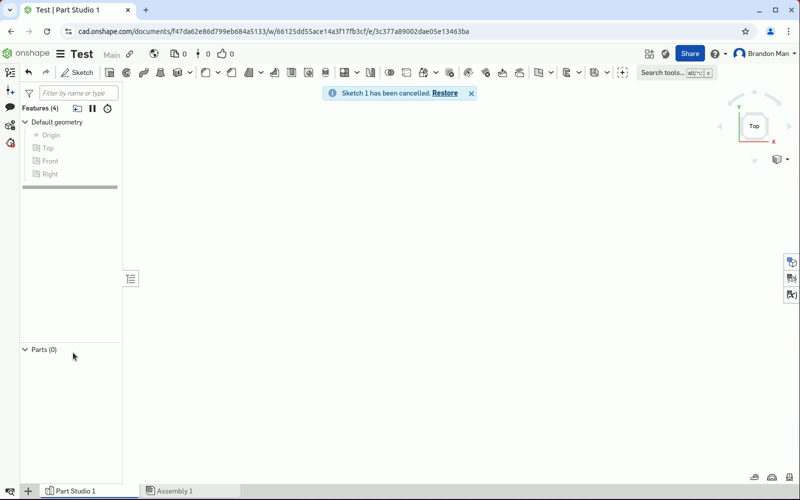
key(up)
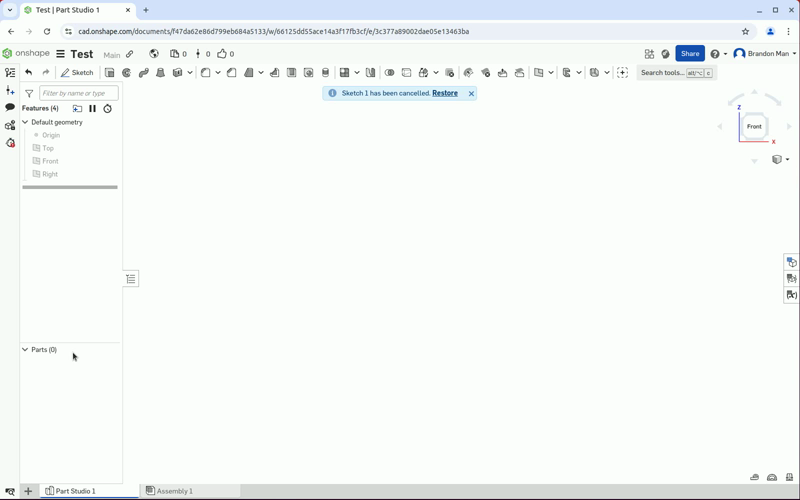
key_up(shift)
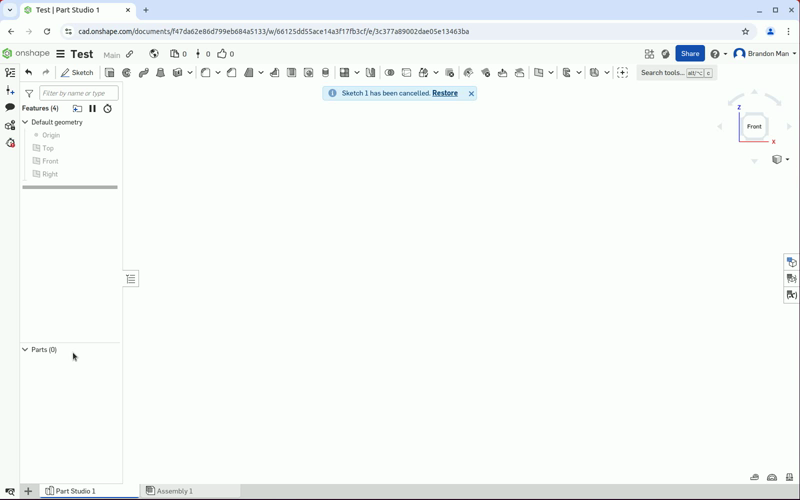
mouse_move(73, 352)
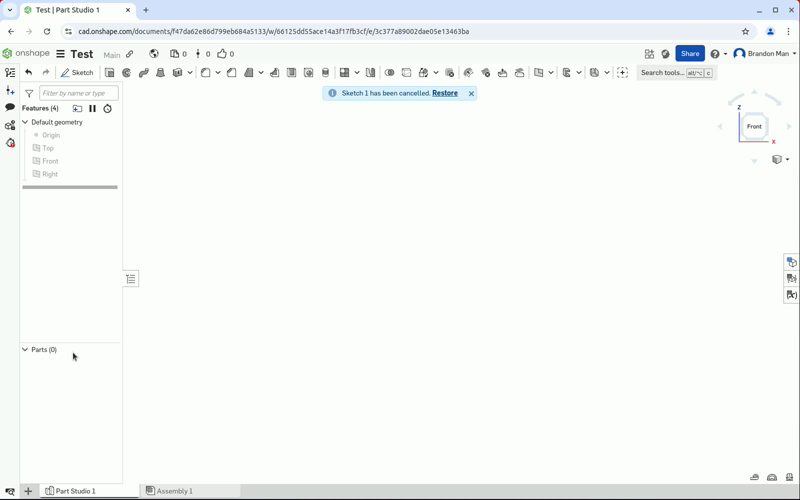
key(shift+y)
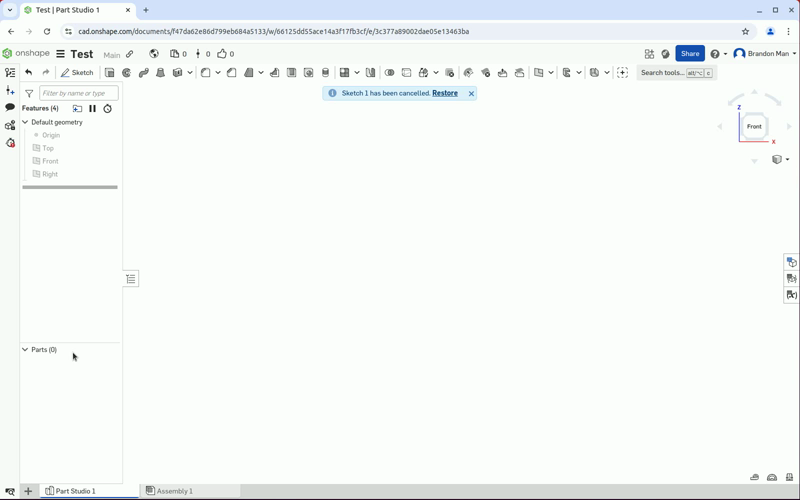
key(shift+s)
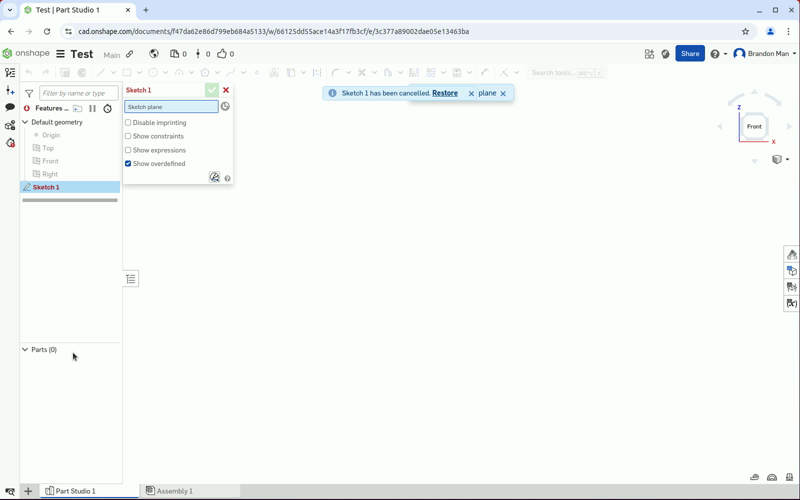
mouse_move(73, 163)
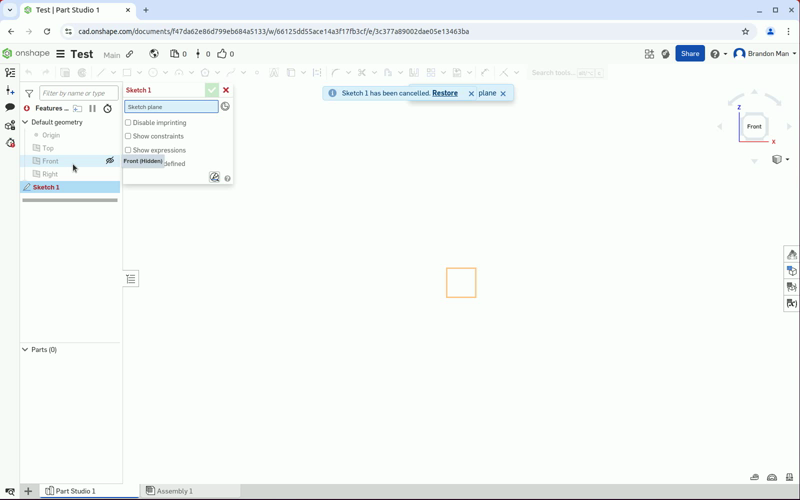
click(73, 163)
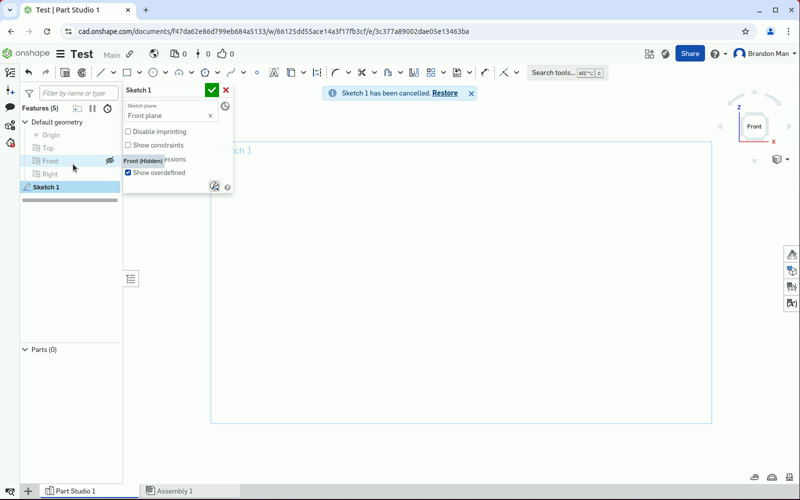
mouse_move(73, 352)
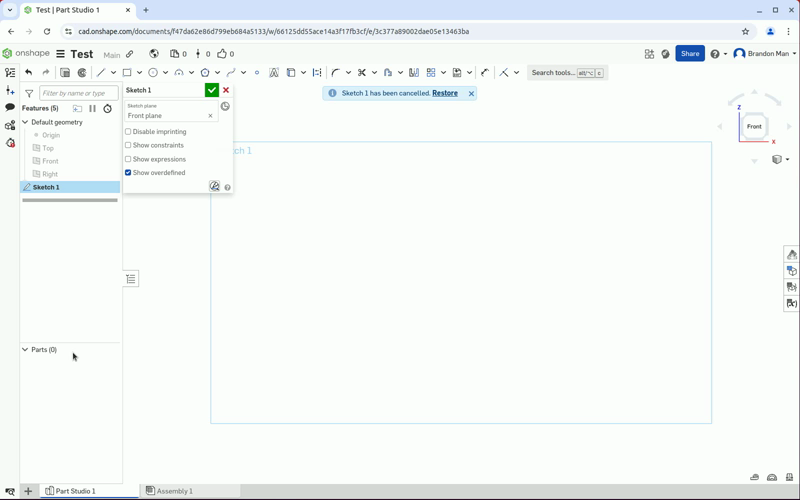
key(y)
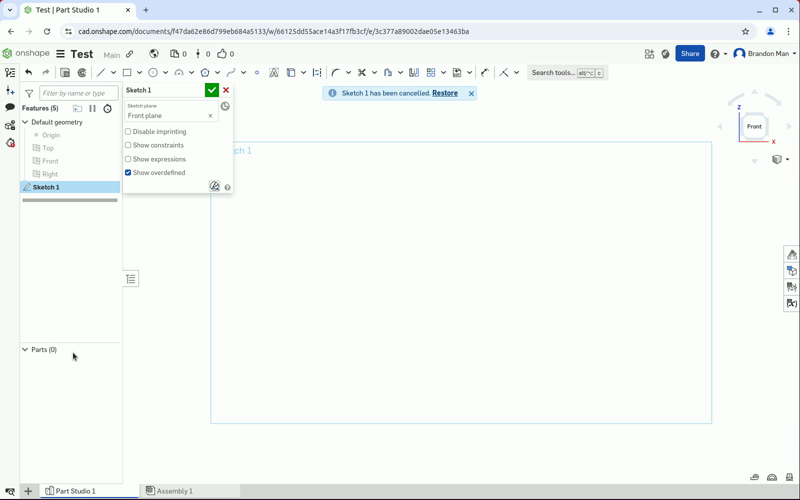
key(l)
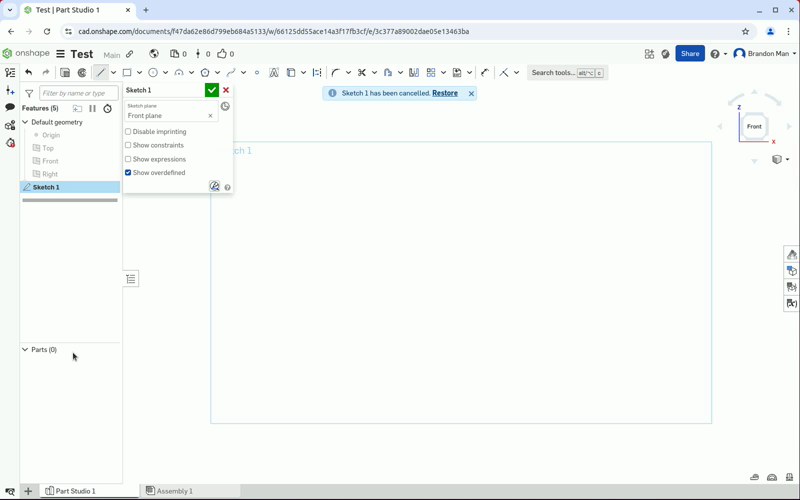
key_down(shift)
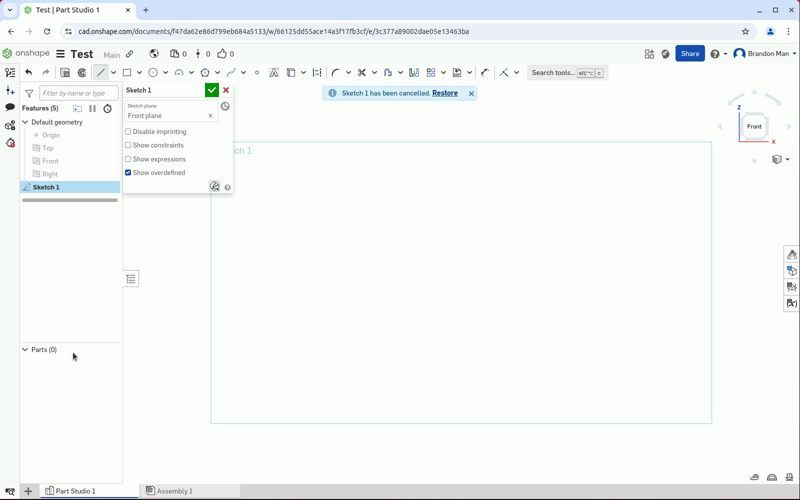
mouse_move(439, 298)
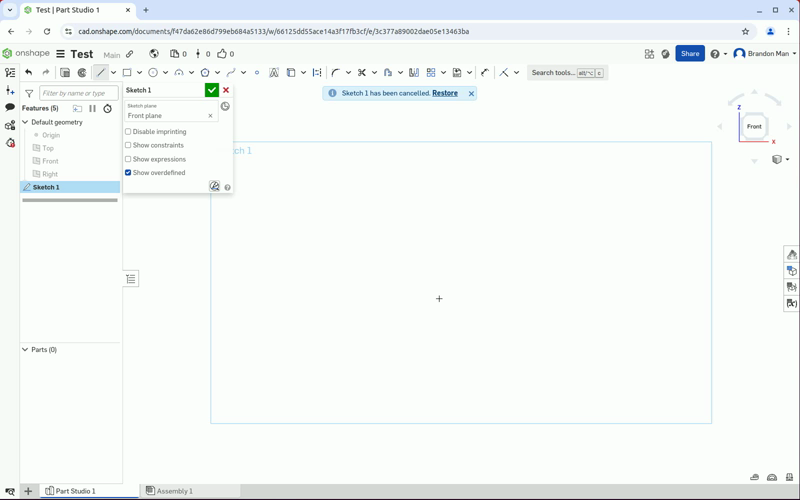
click(439, 298)
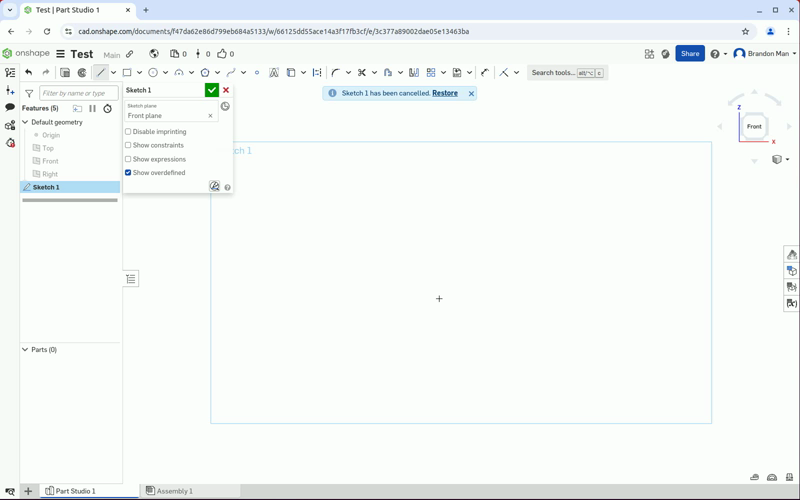
key_up(shift)
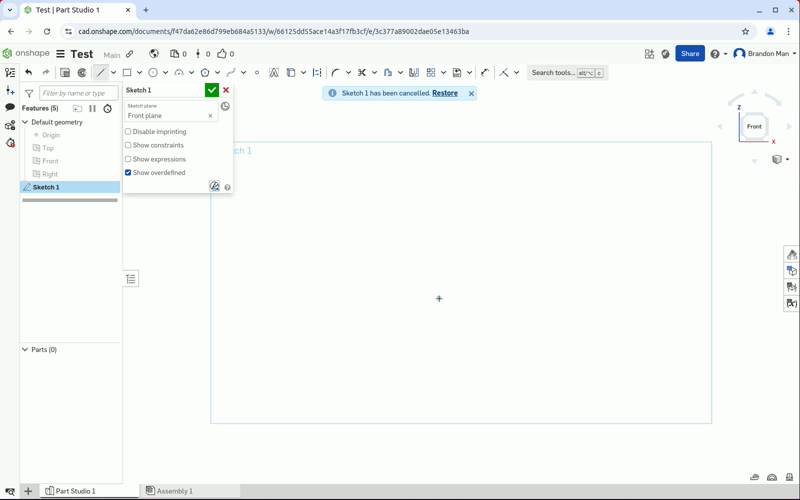
key_down(shift)
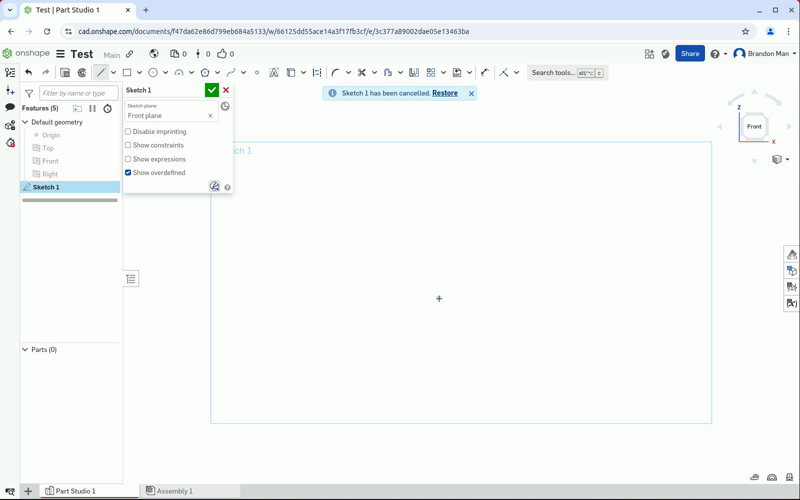
mouse_move(469, 298)
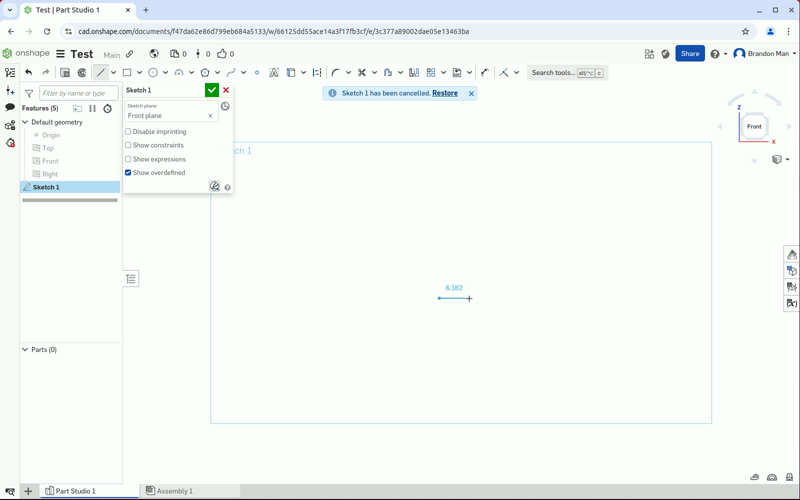
mouse_move(482, 298)
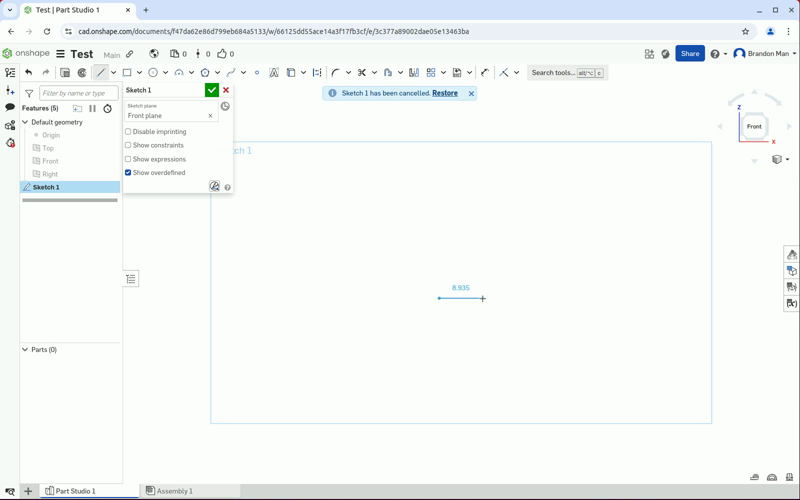
click(482, 298)
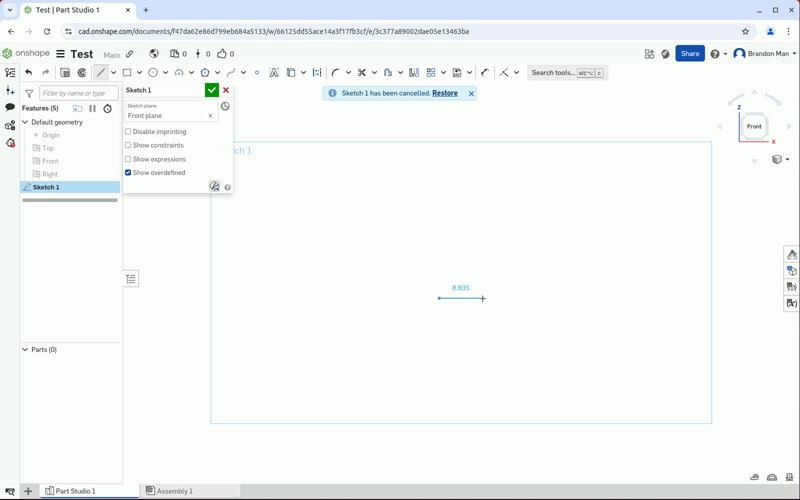
key_up(shift)
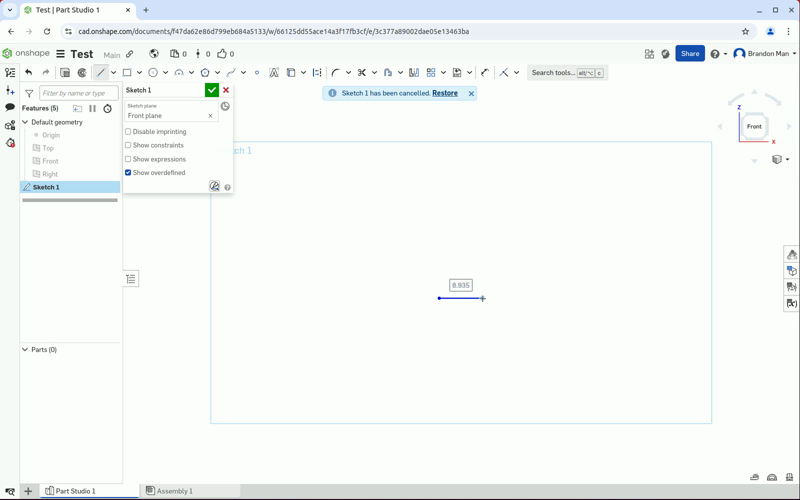
key_down(shift)
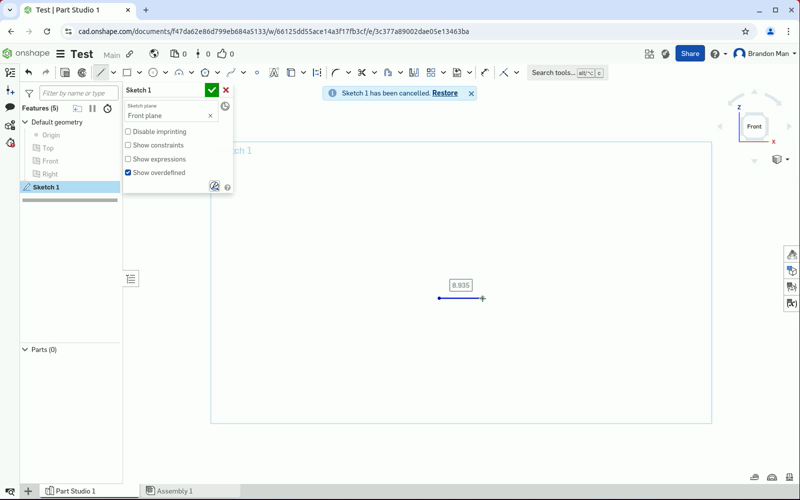
mouse_move(512, 298)
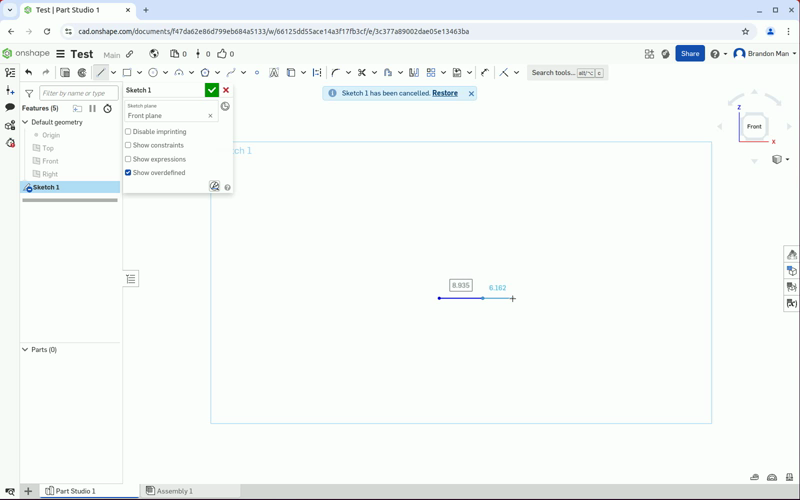
mouse_move(482, 264)
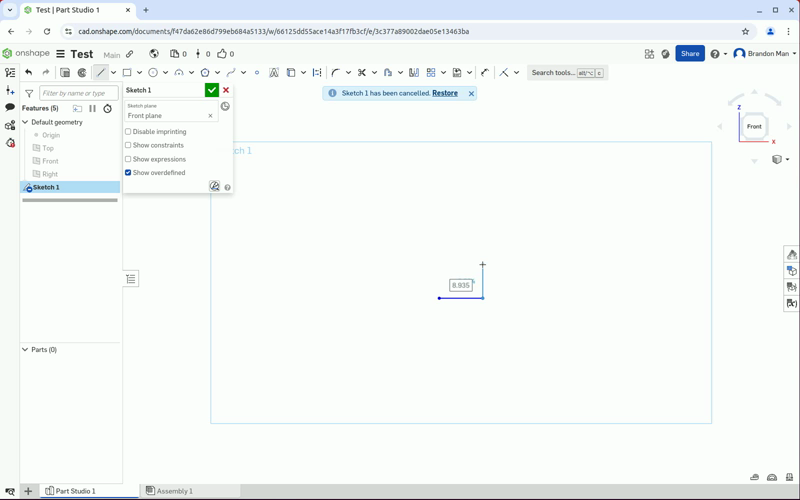
click(482, 264)
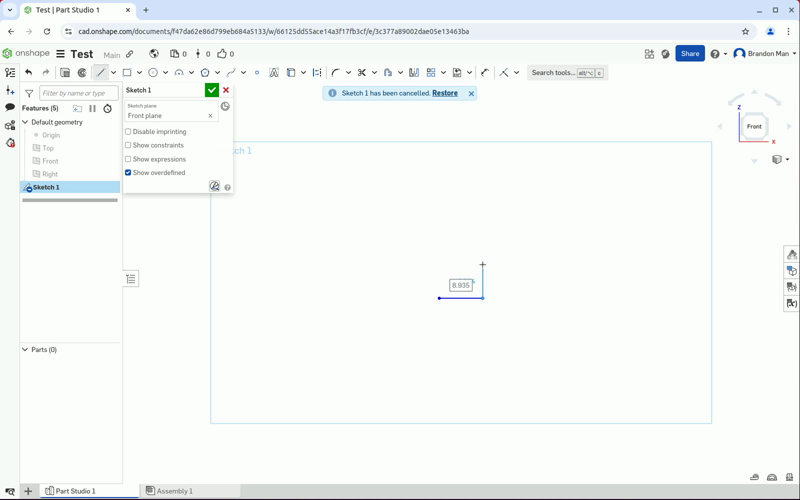
key_up(shift)
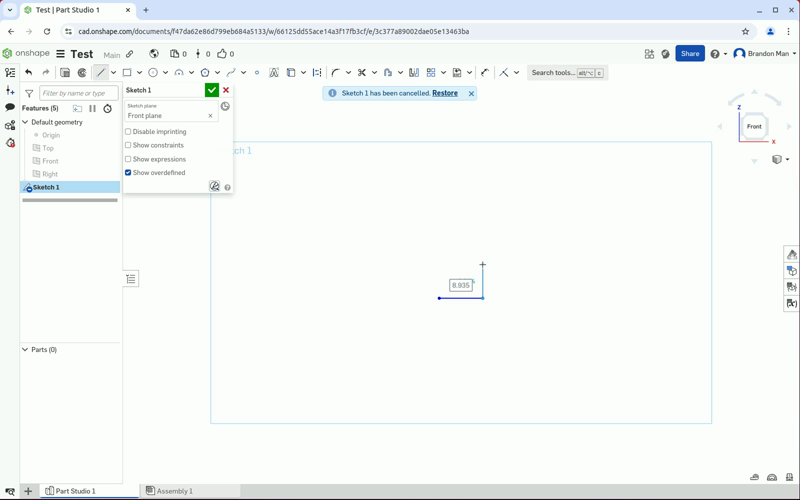
key_down(shift)
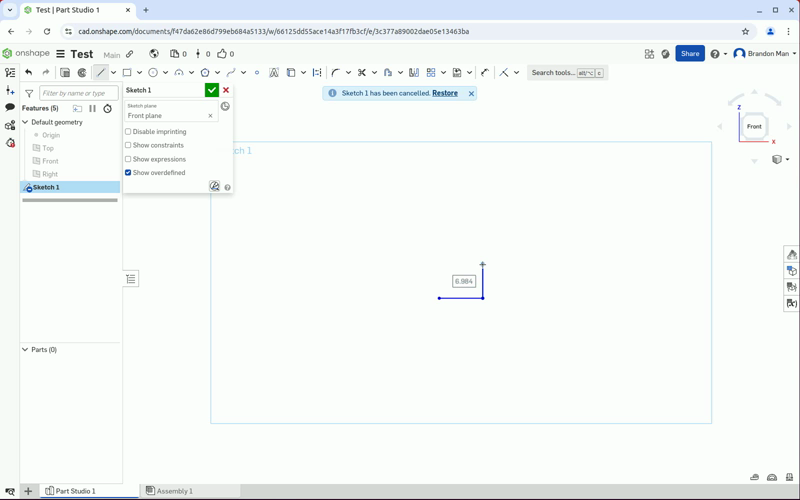
mouse_move(512, 264)
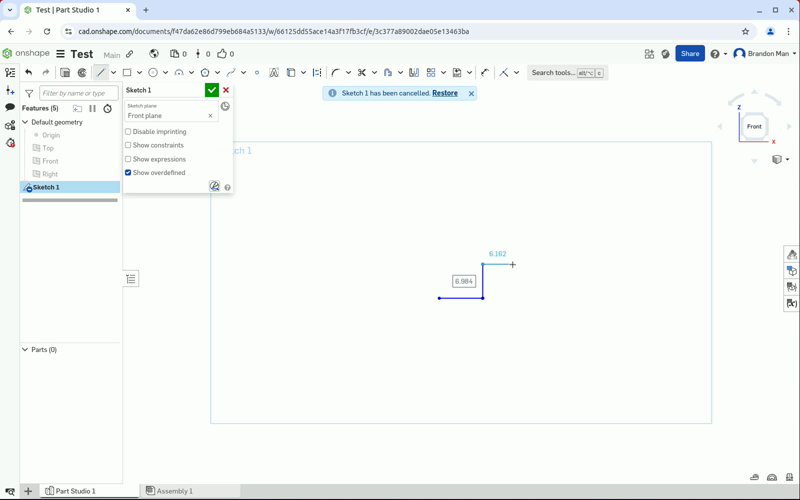
mouse_move(439, 264)
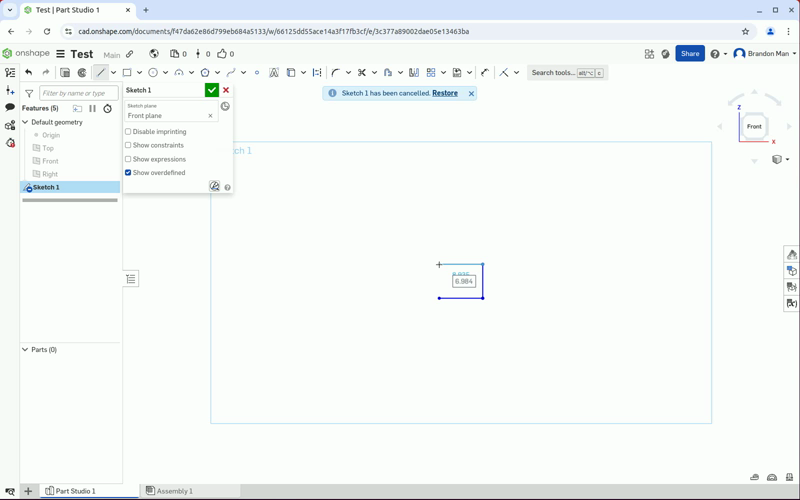
click(439, 264)
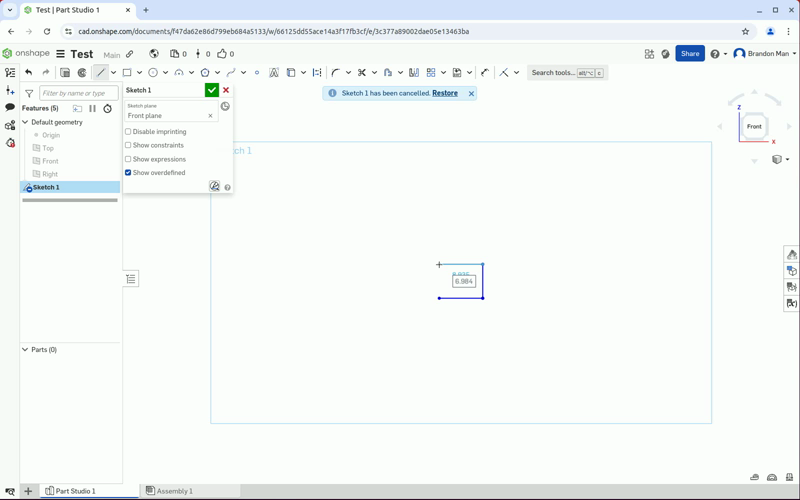
key_up(shift)
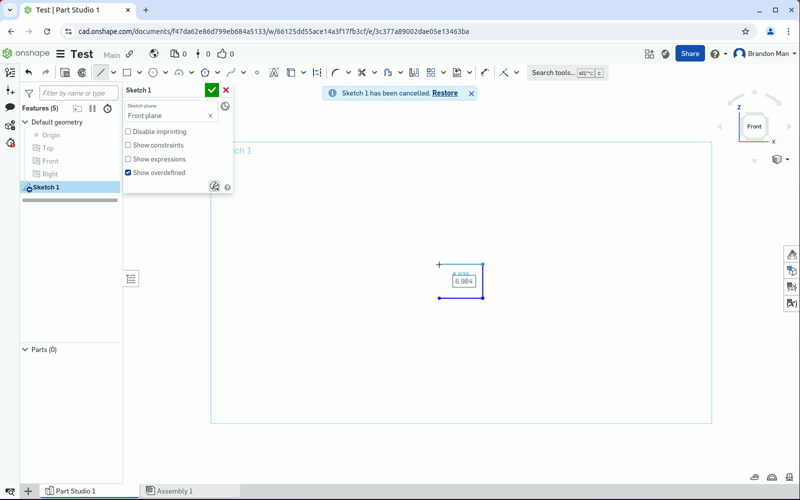
mouse_move(469, 264)
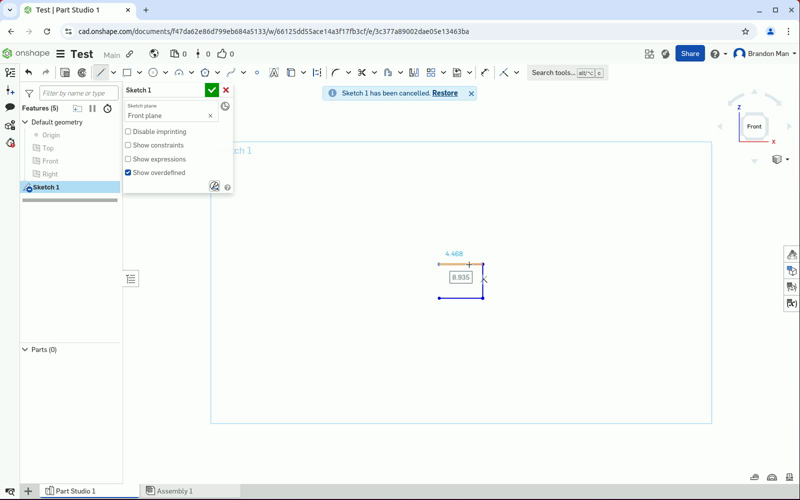
key_down(shift)
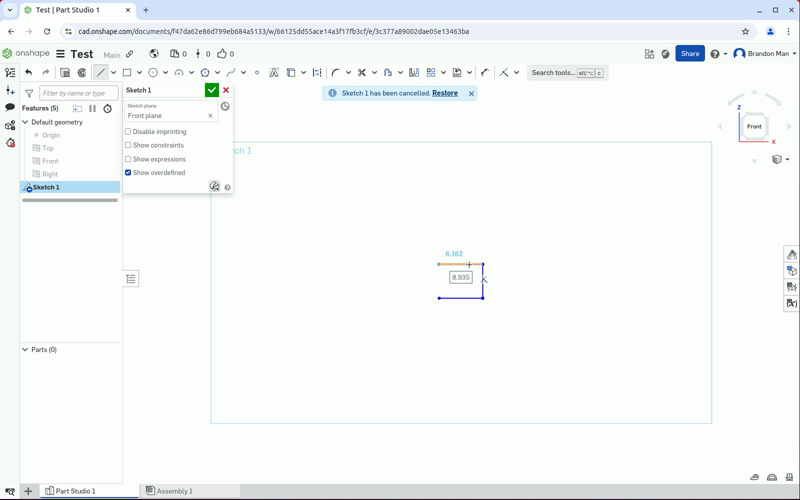
mouse_move(439, 298)
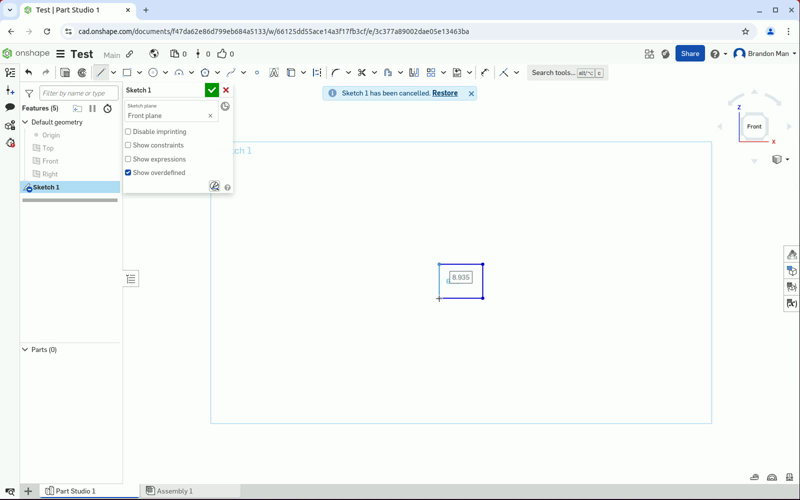
key_up(shift)
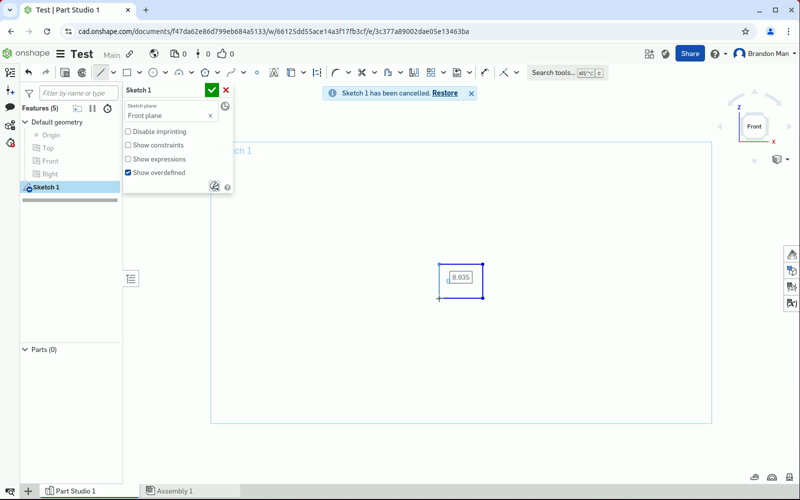
click(439, 298)
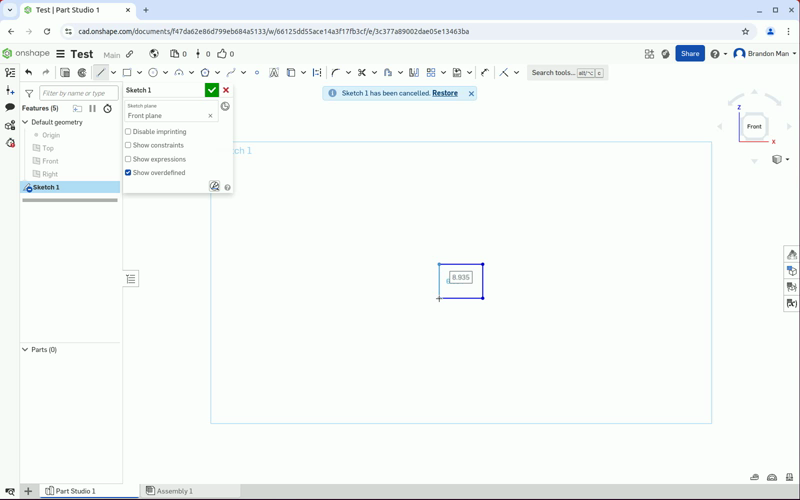
key(esc)
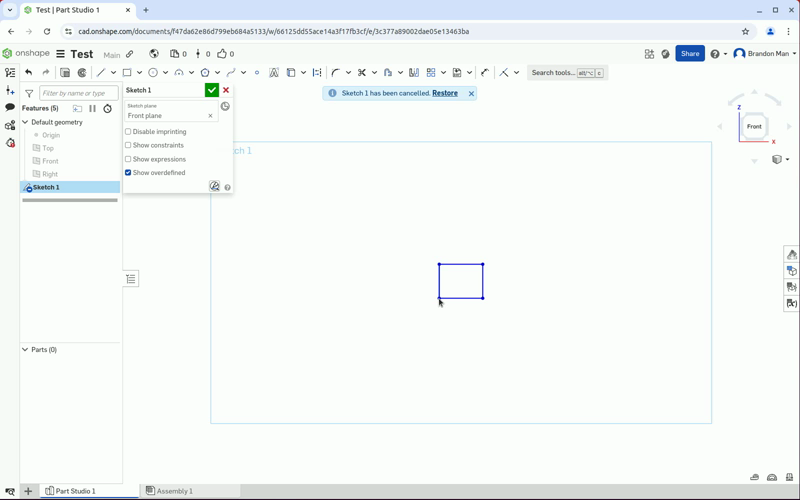
mouse_move(448, 275)
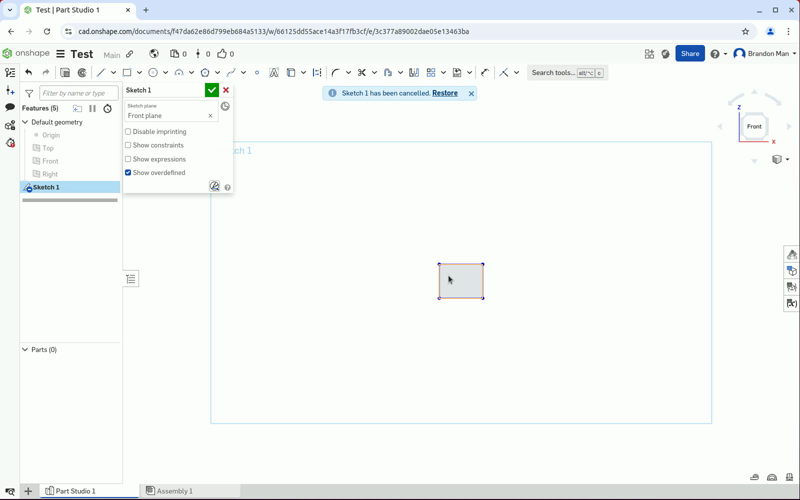
scroll(6)
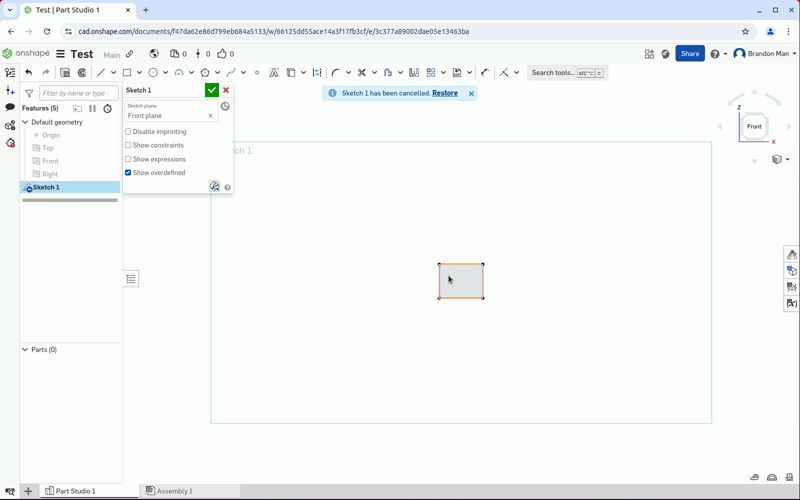
scroll(6)
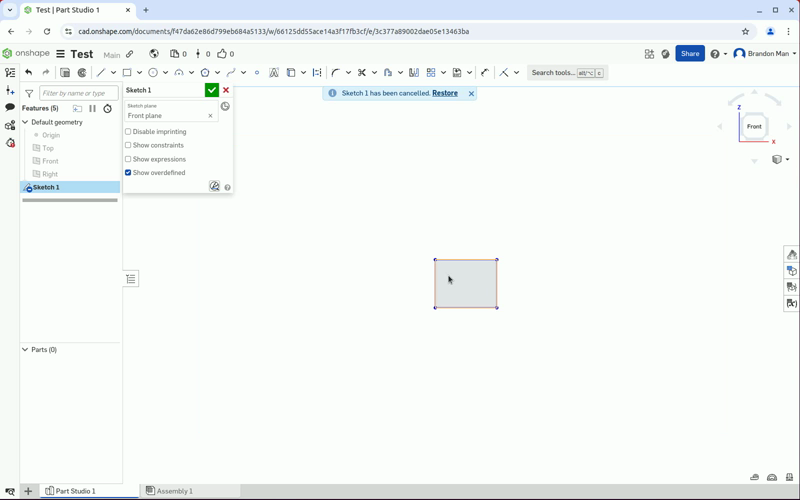
scroll(6)
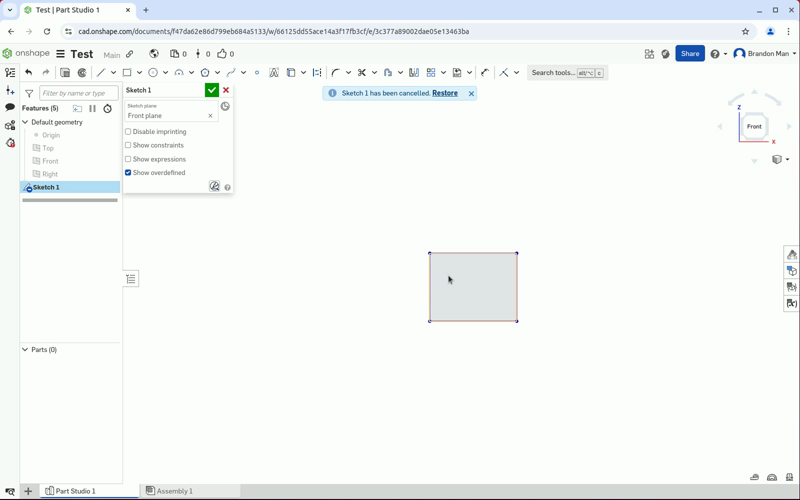
scroll(6)
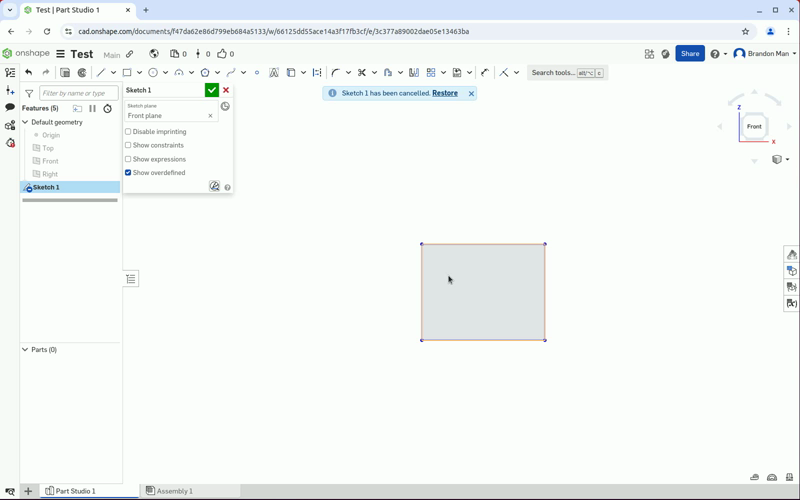
scroll(6)
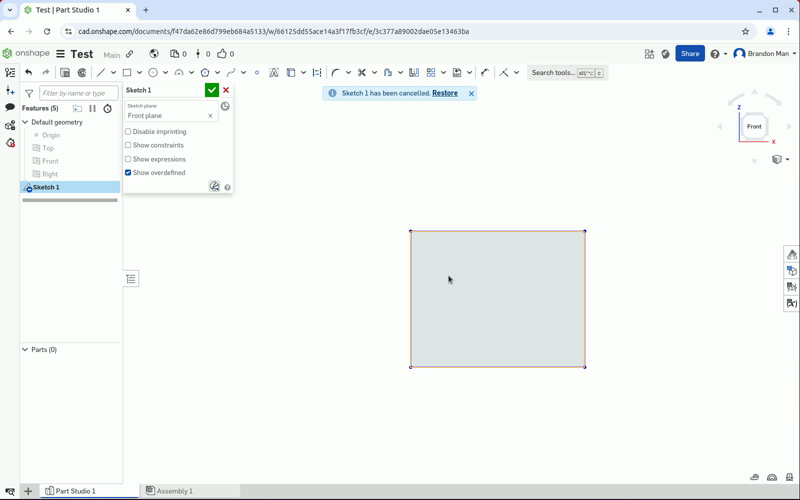
scroll(6)
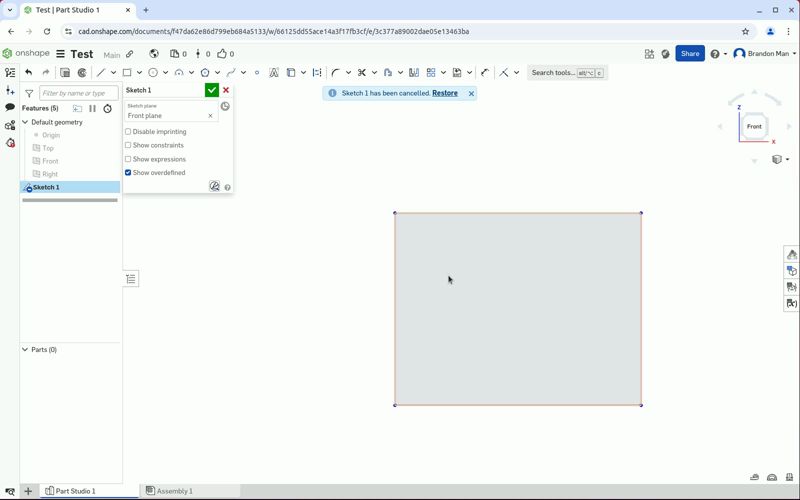
scroll(6)
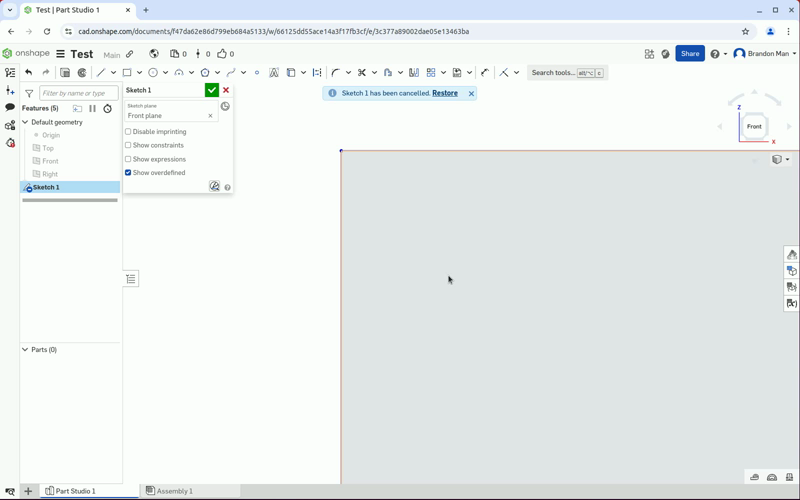
click(448, 275)
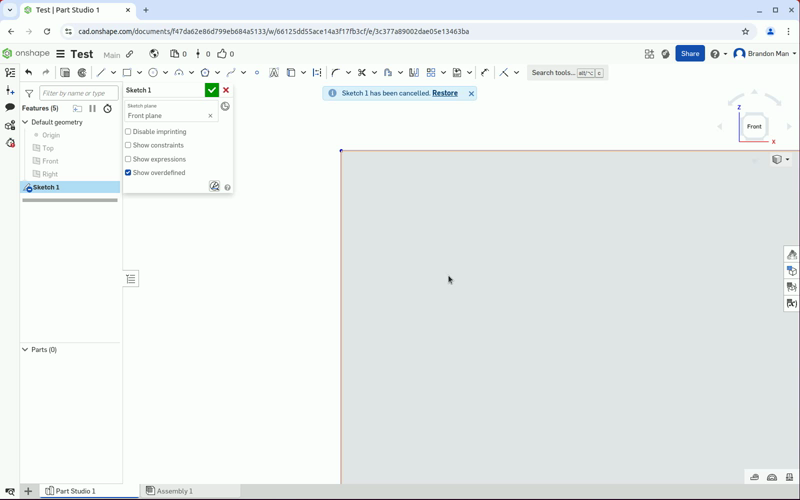
scroll(-6)
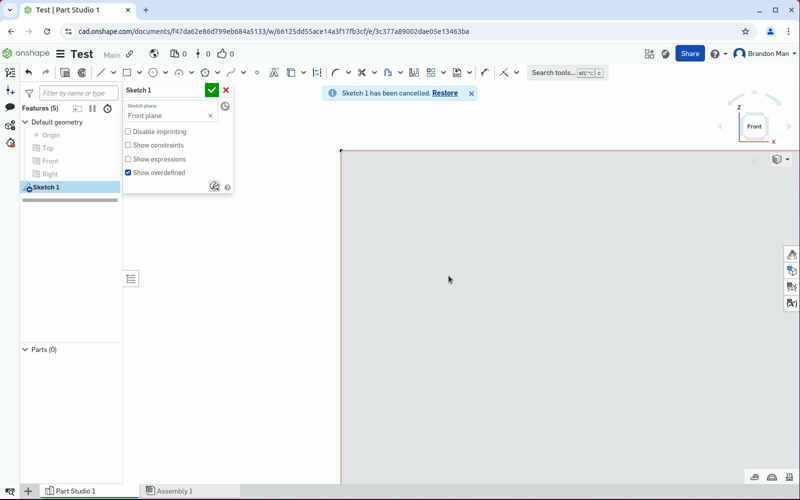
scroll(-6)
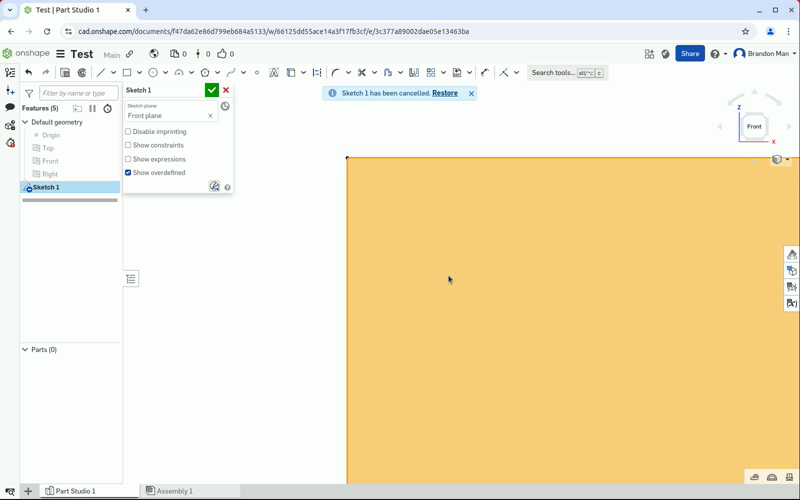
scroll(-6)
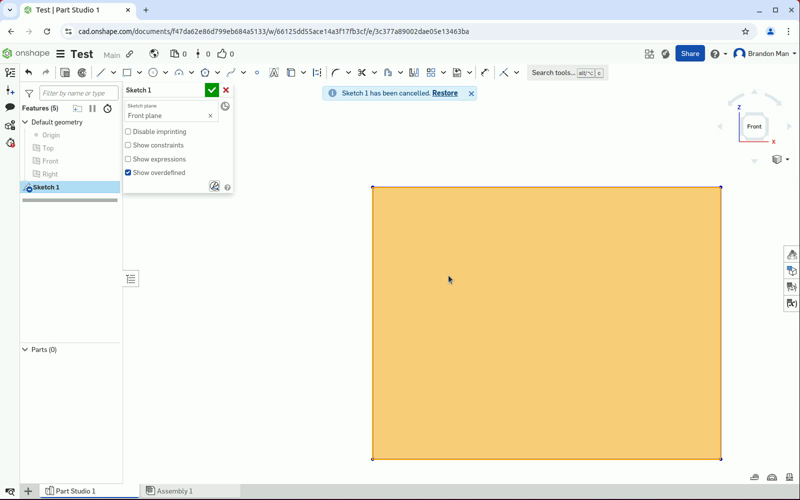
scroll(-6)
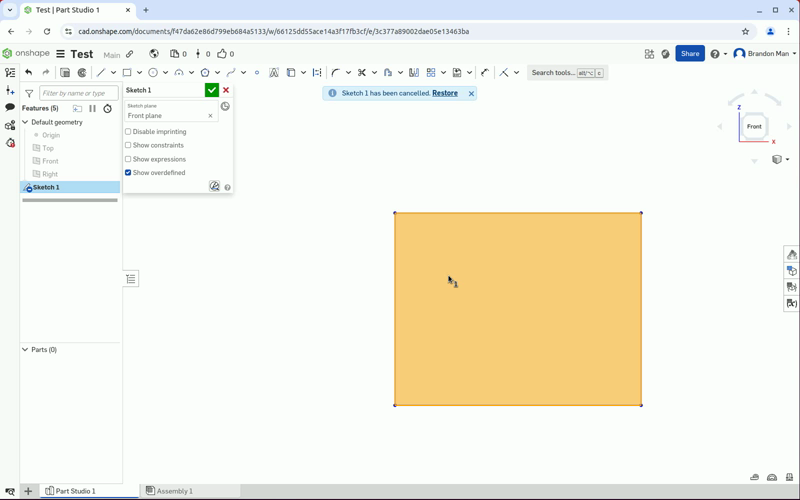
scroll(-6)
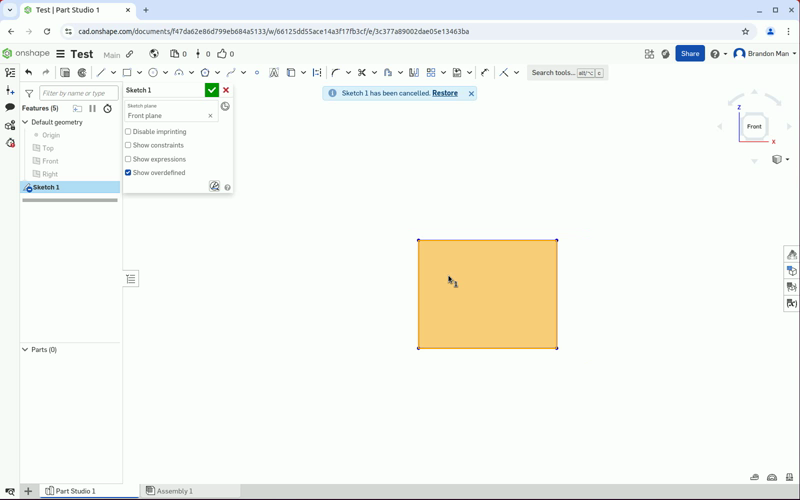
scroll(-6)
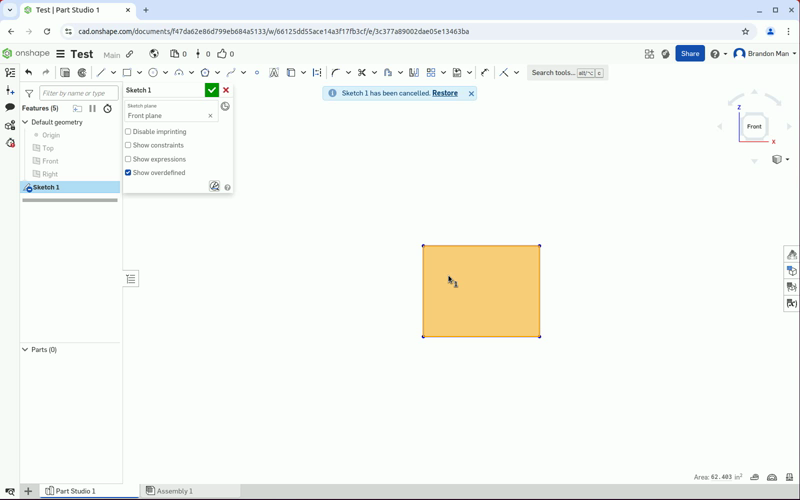
scroll(-6)
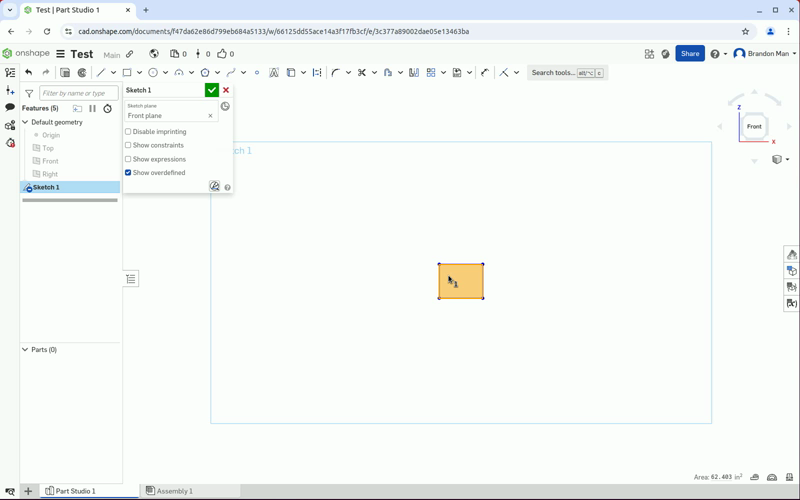
mouse_move(73, 352)
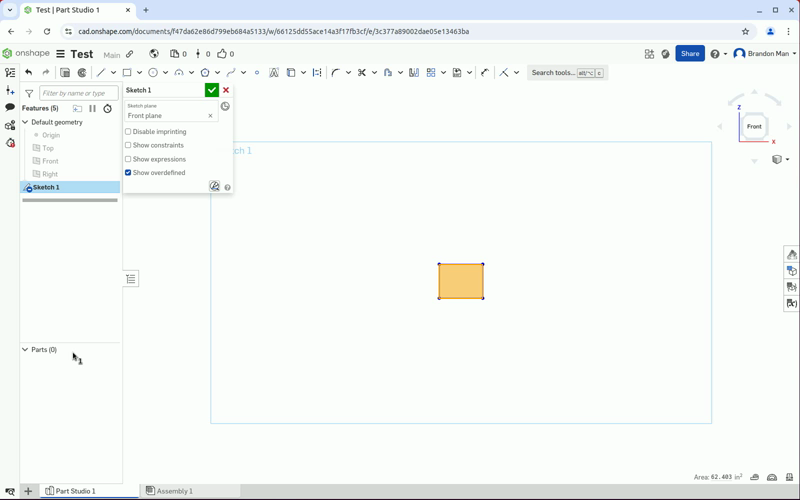
key(shift+y)
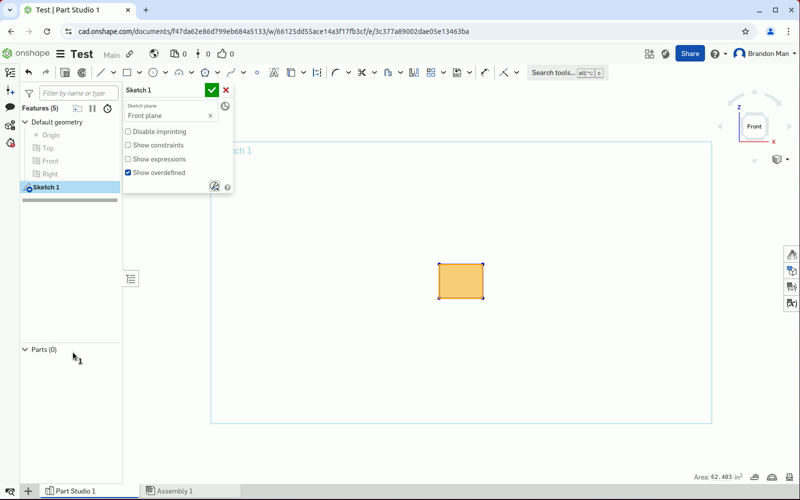
key(shift+e)
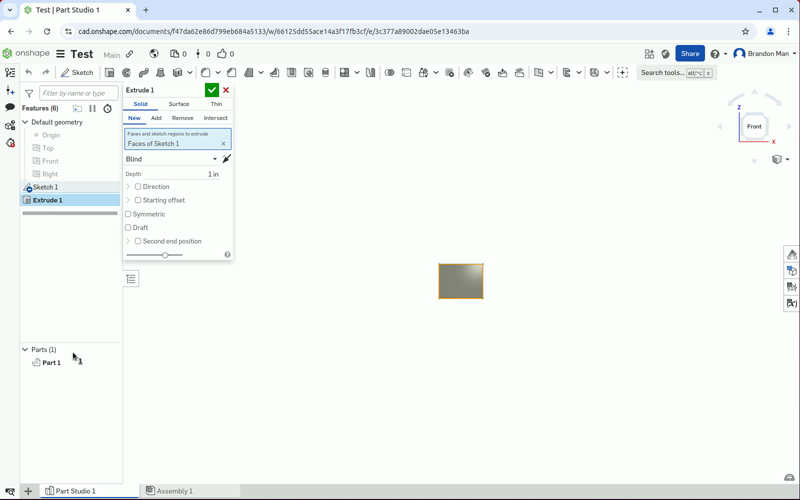
mouse_move(143, 106)
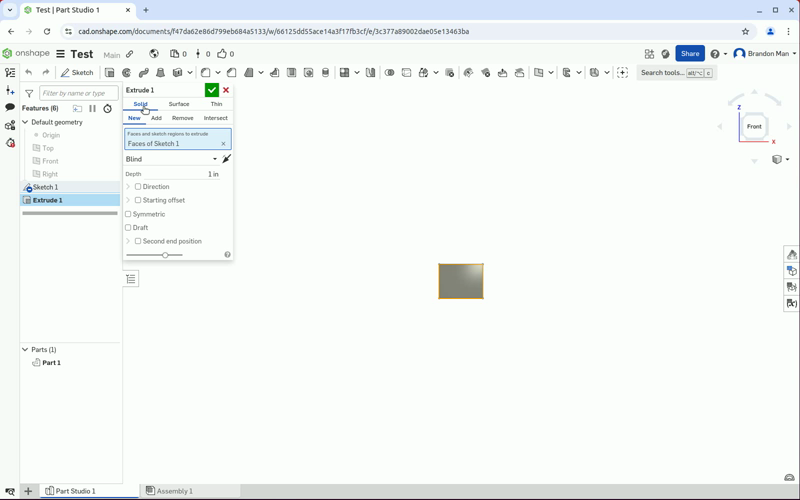
click(143, 106)
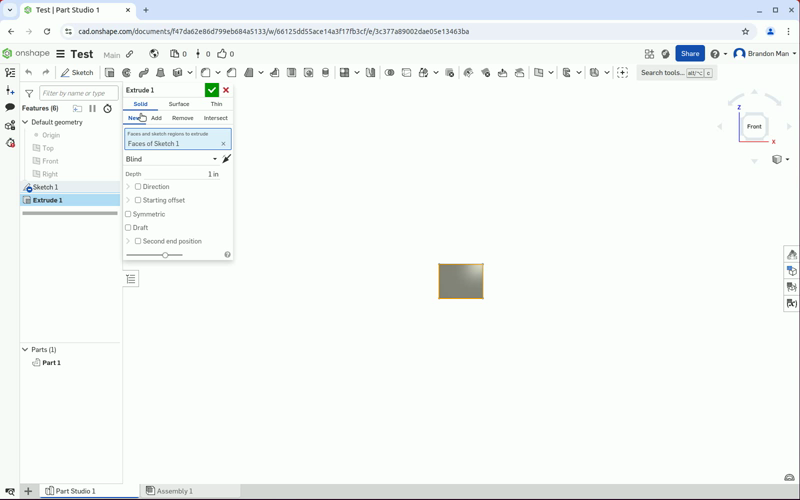
mouse_move(137, 120)
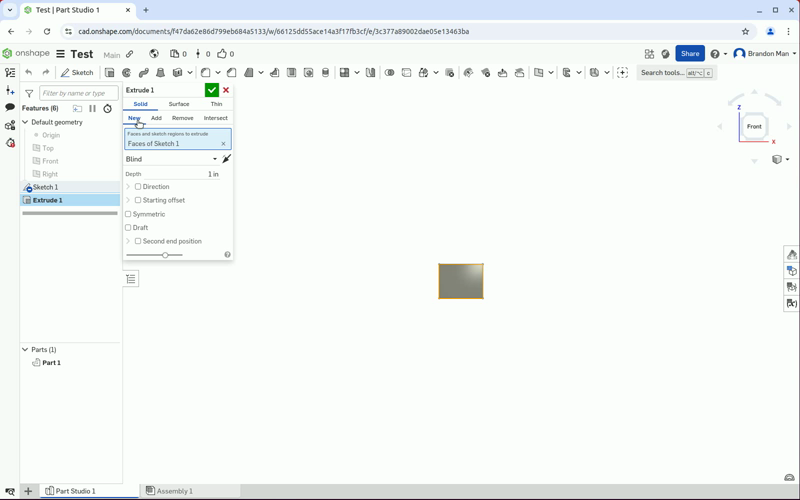
click(137, 120)
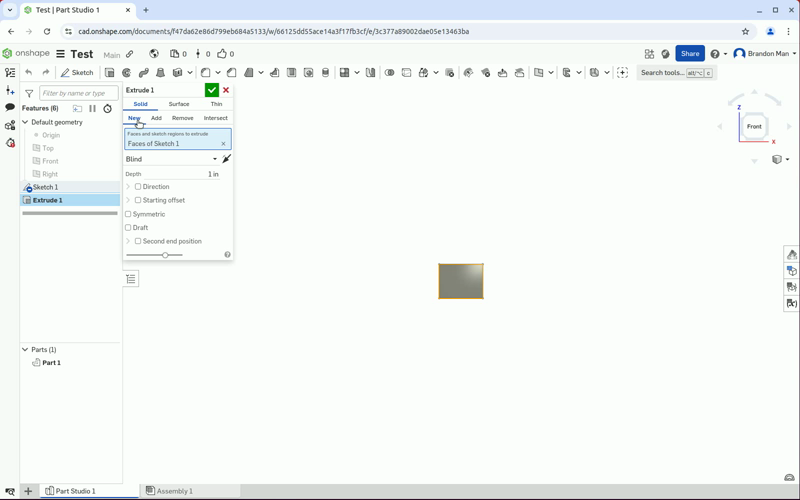
key(tab, 4)
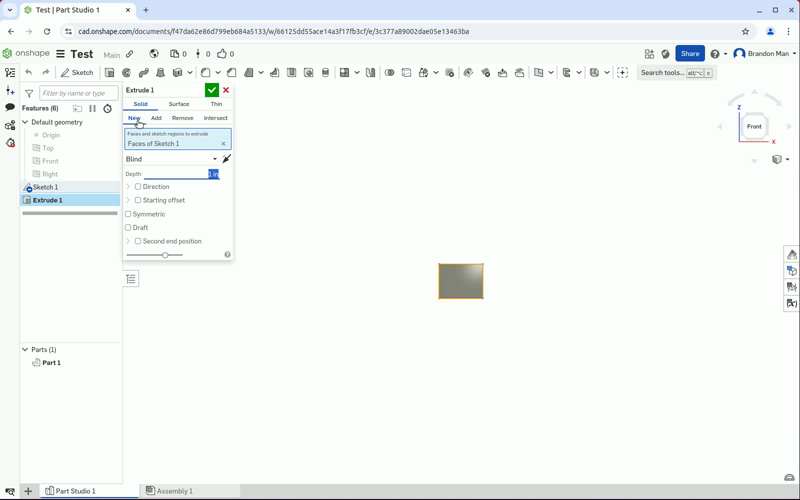
text(23.108)
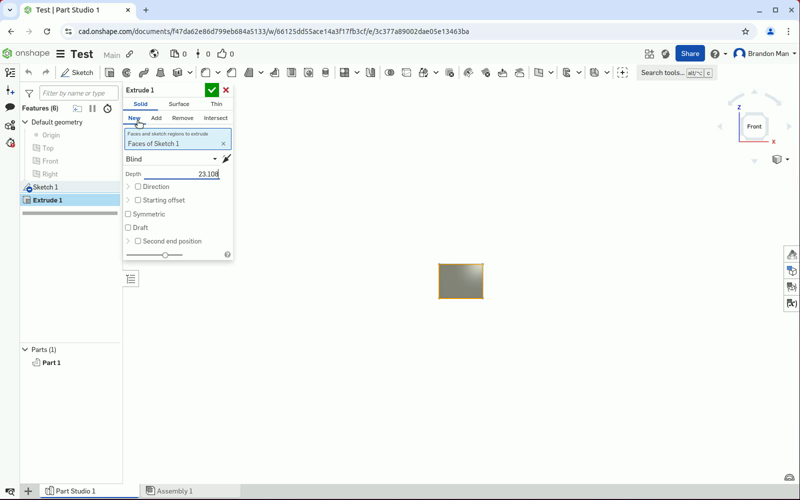
key(enter)
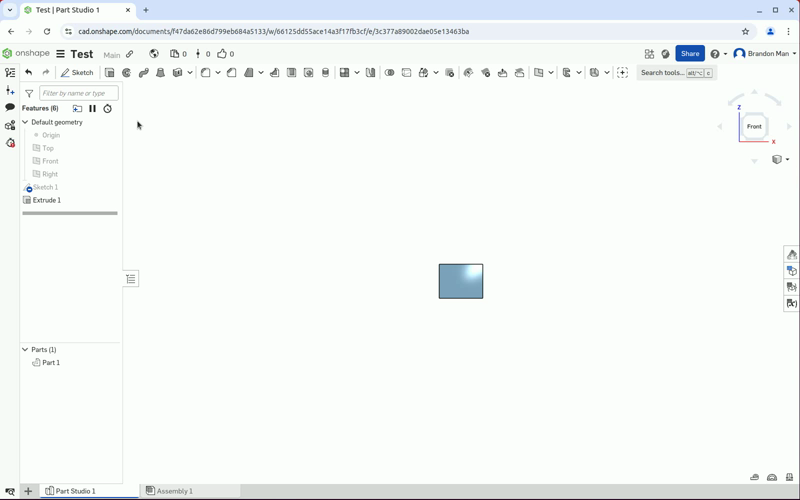
key(shift+h)
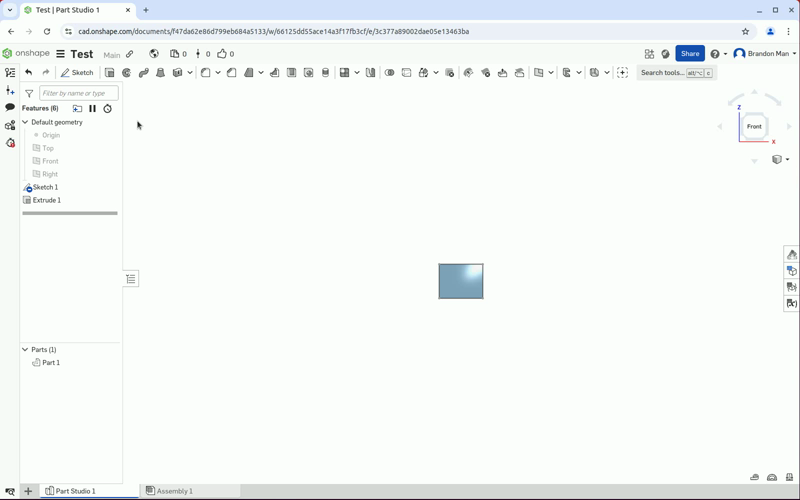
key(shift+h)
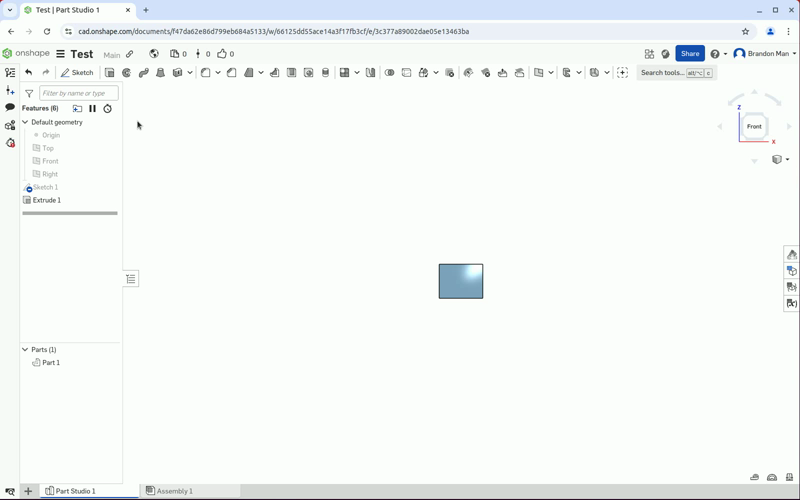
mouse_move(73, 189)
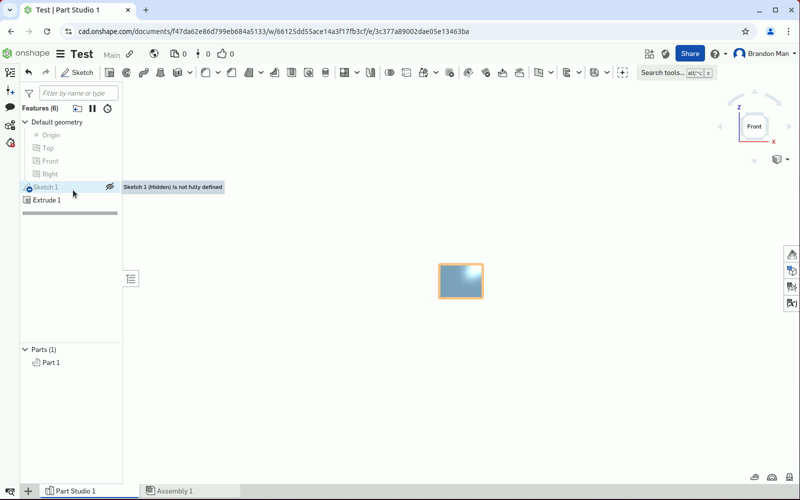
click(73, 189)
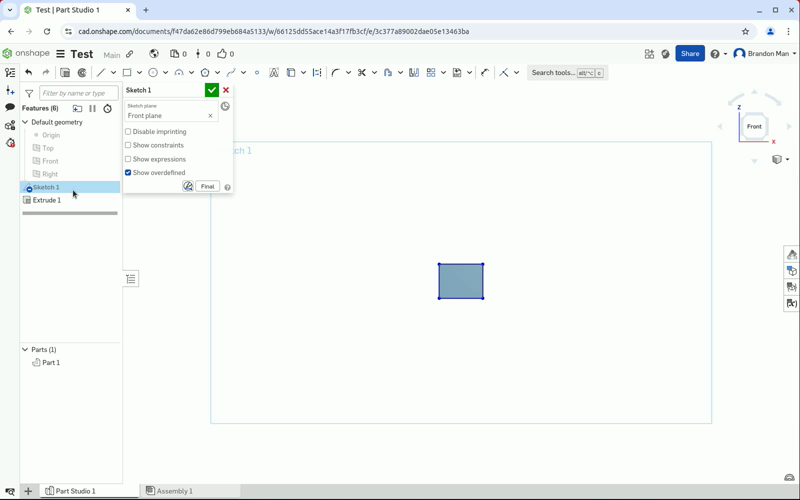
mouse_move(229, 92)
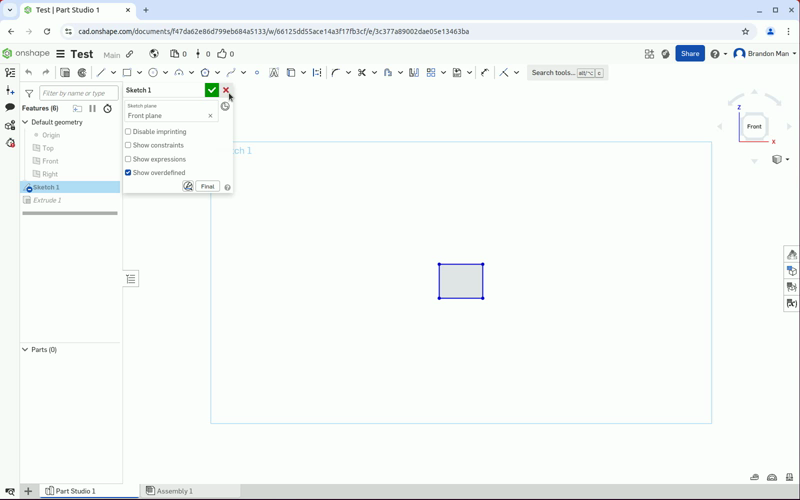
click(229, 92)
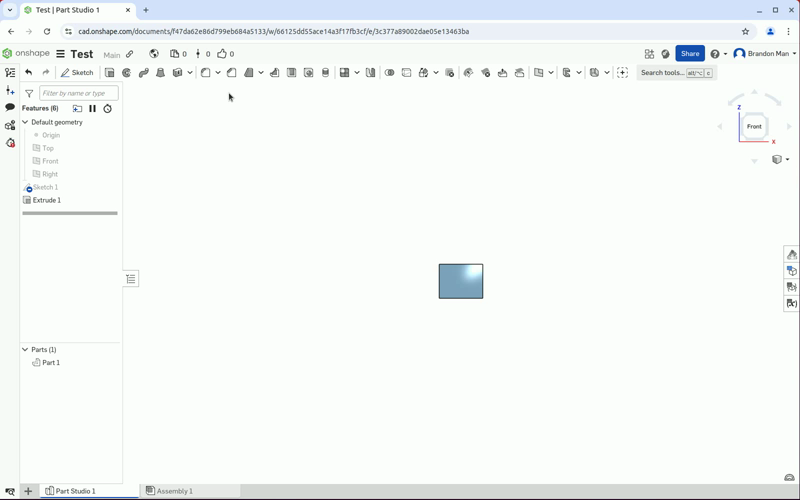
mouse_move(73, 352)
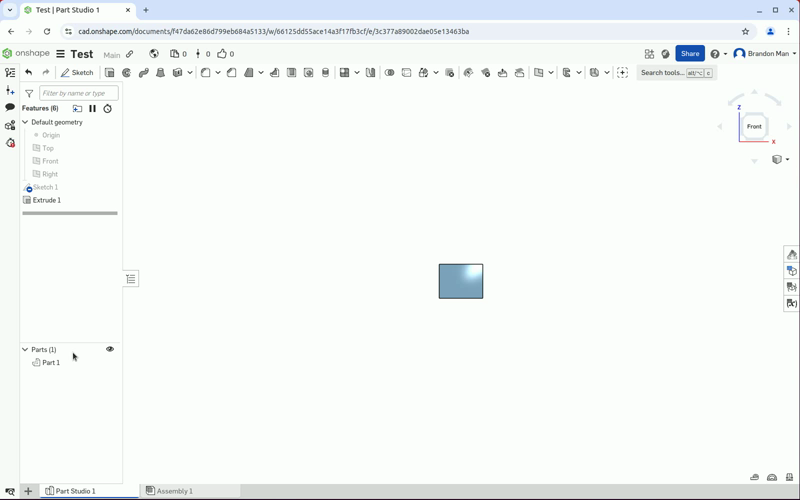
key(y)
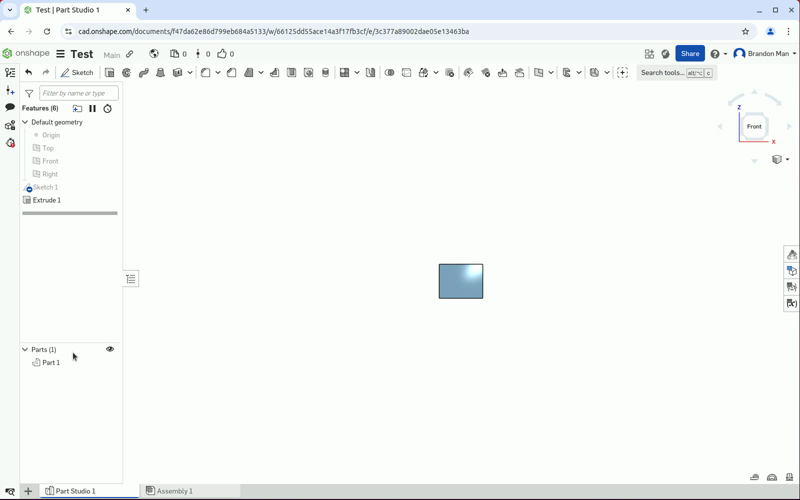
key(shift+p)
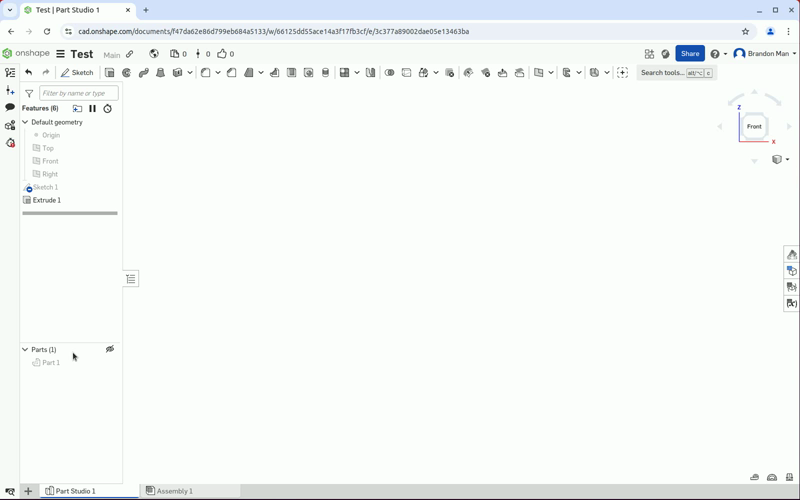
key(space)
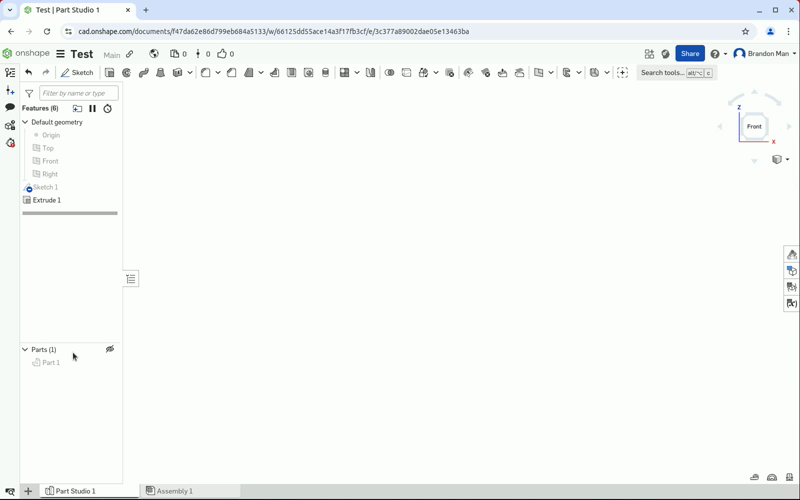
key_down(shift)
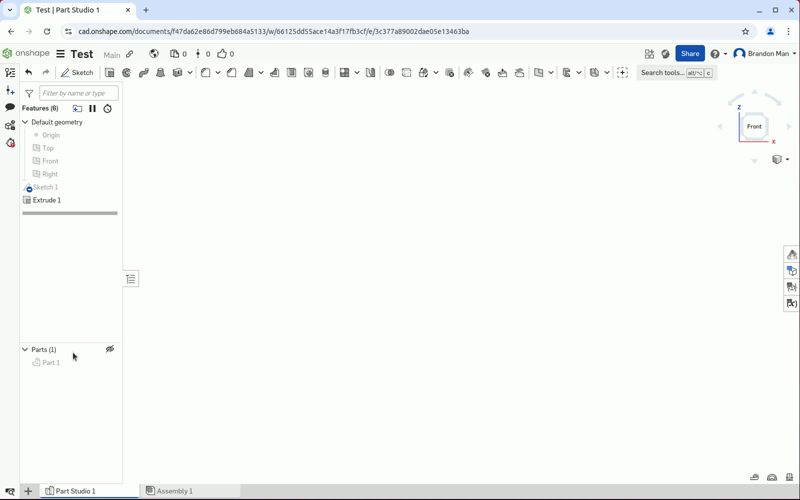
key(down)
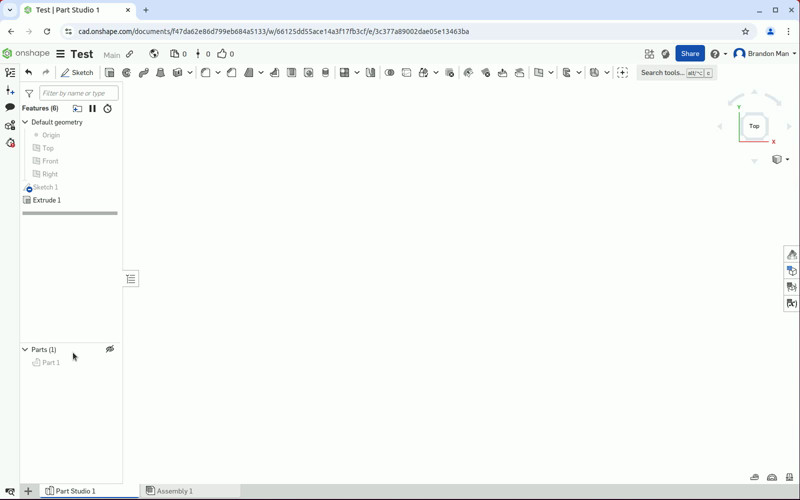
key_up(shift)
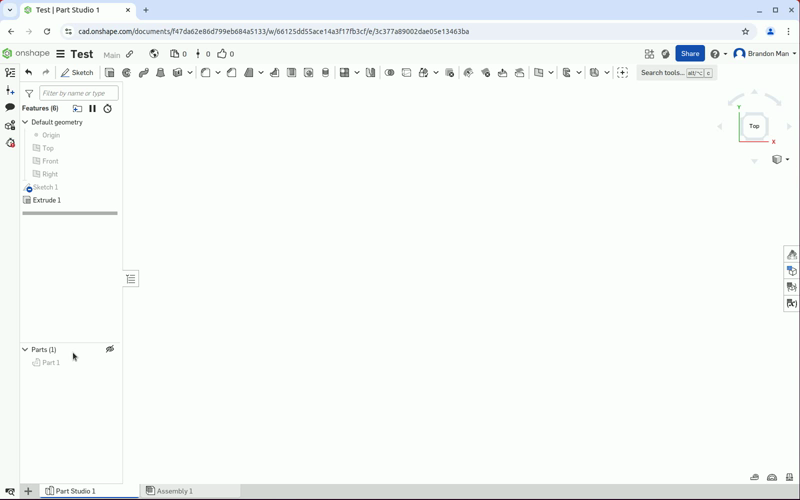
mouse_move(73, 352)
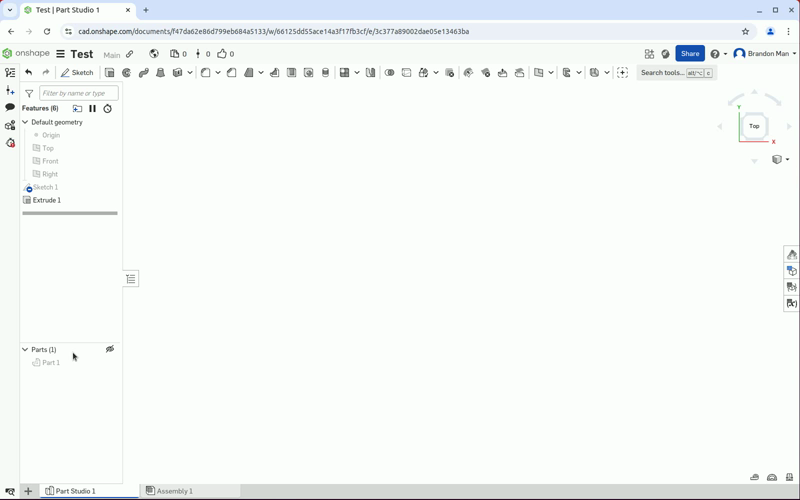
key(shift+y)
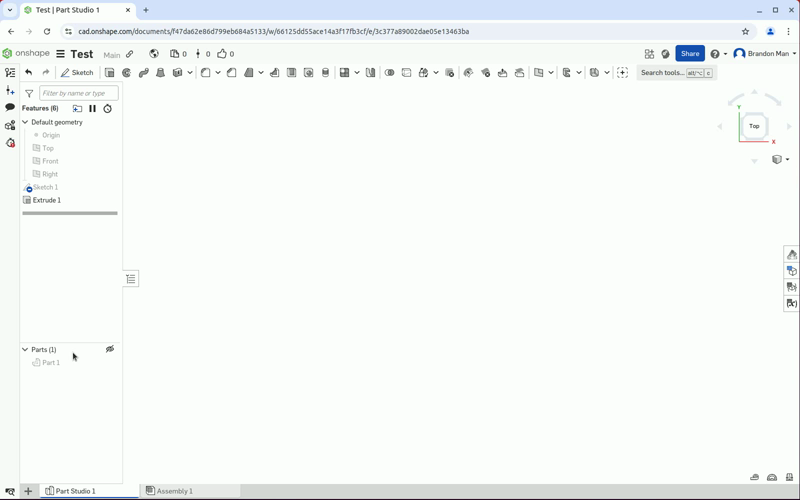
key(shift+s)
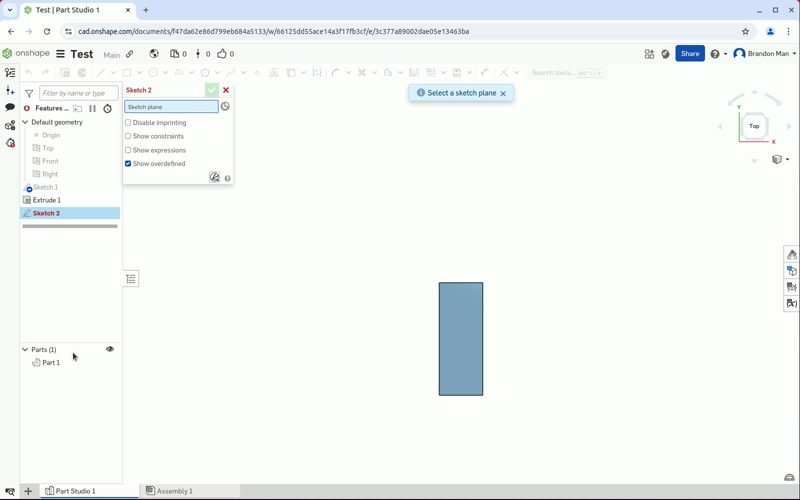
mouse_move(73, 150)
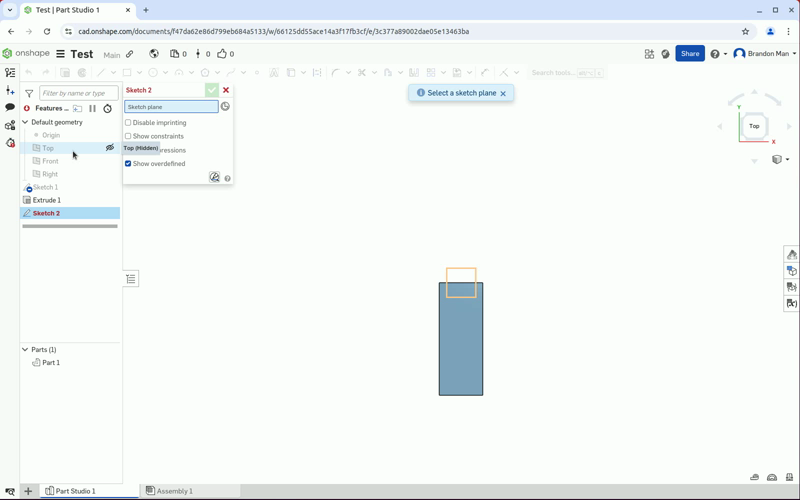
click(73, 150)
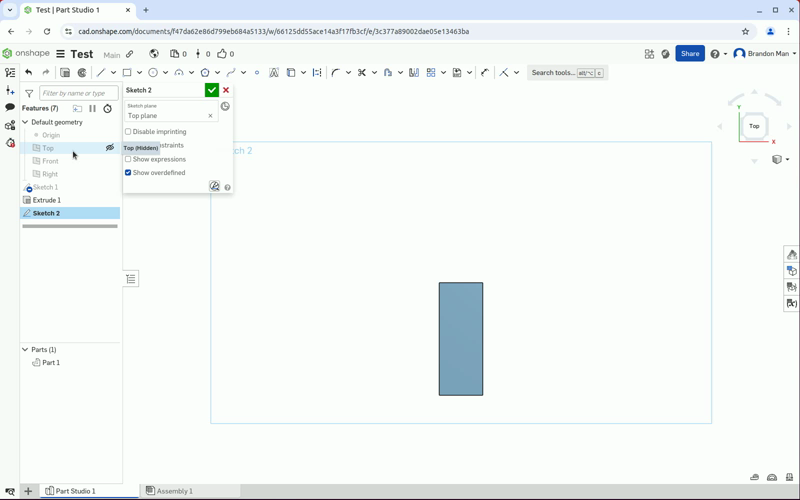
mouse_move(73, 352)
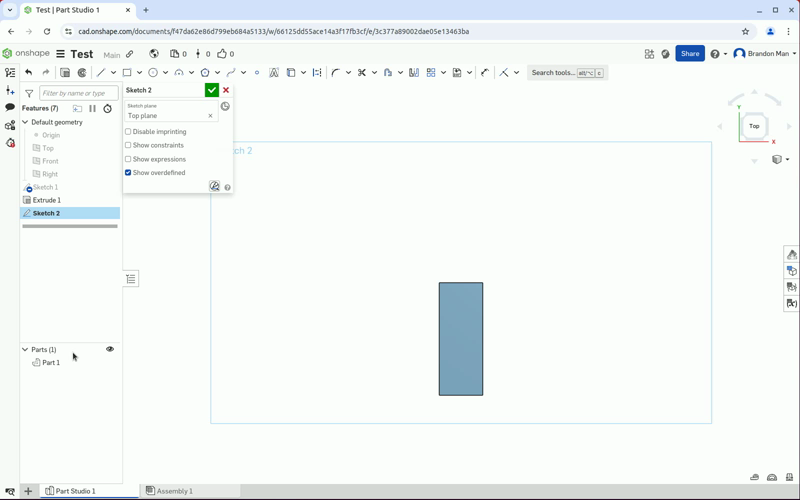
key(y)
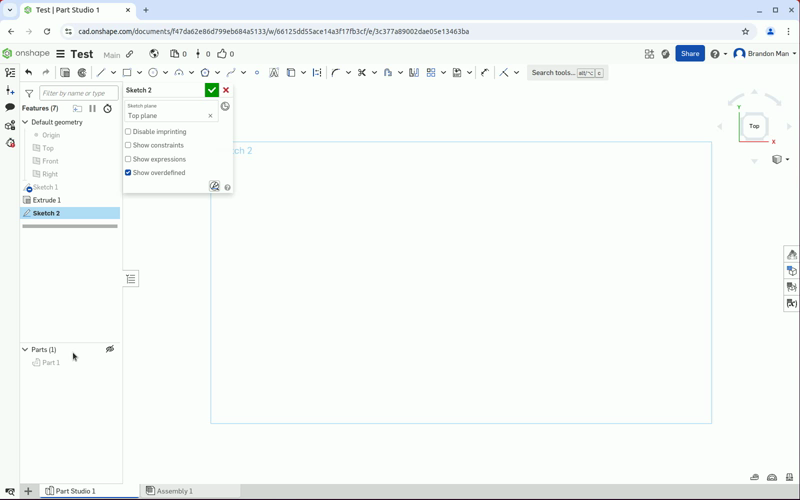
key(l)
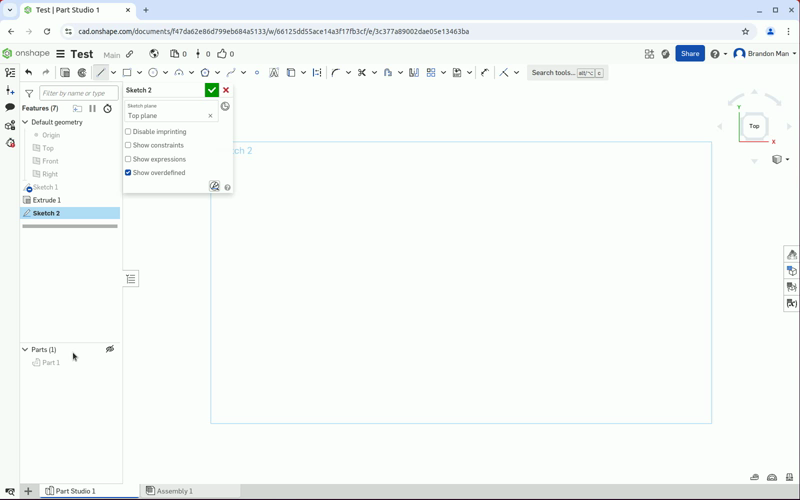
key_down(shift)
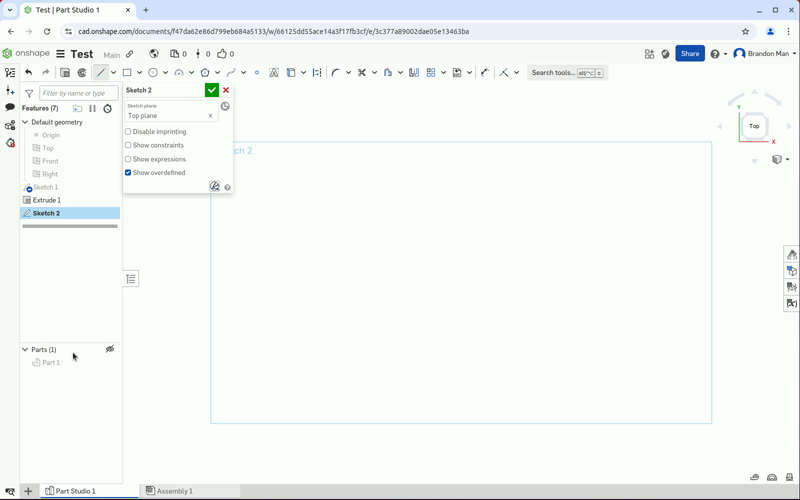
mouse_move(374, 314)
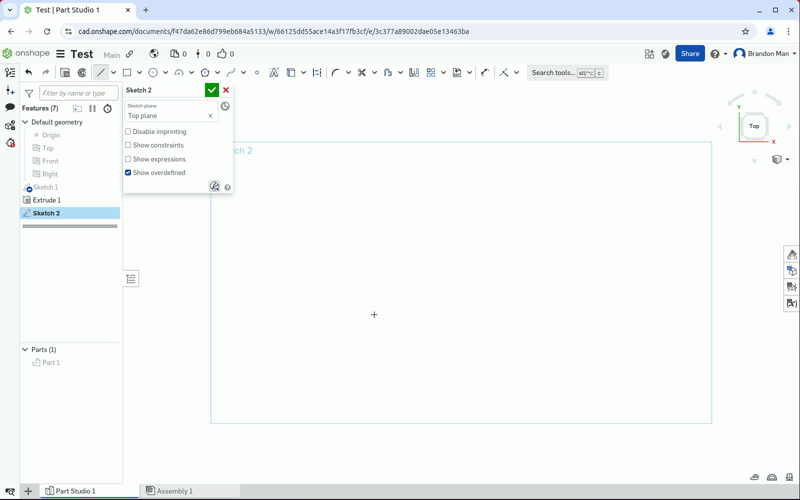
click(374, 314)
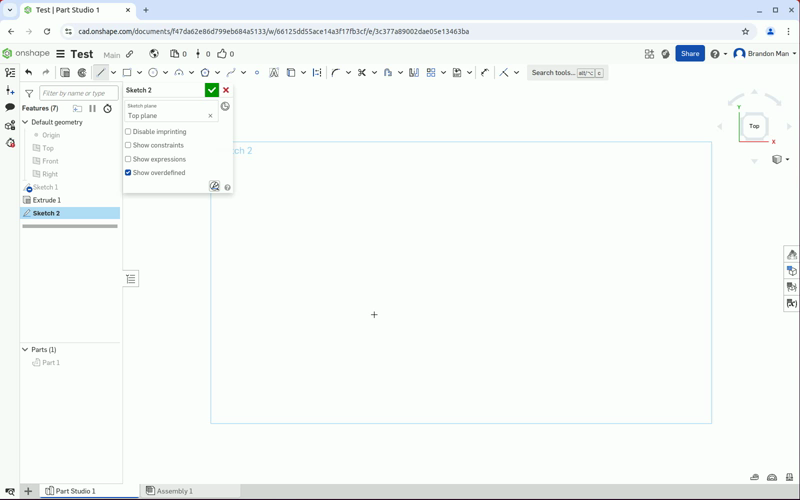
key_up(shift)
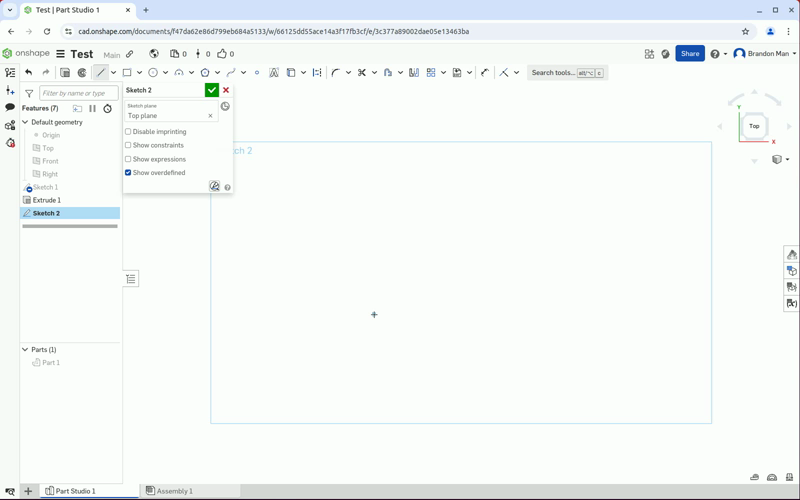
key_down(shift)
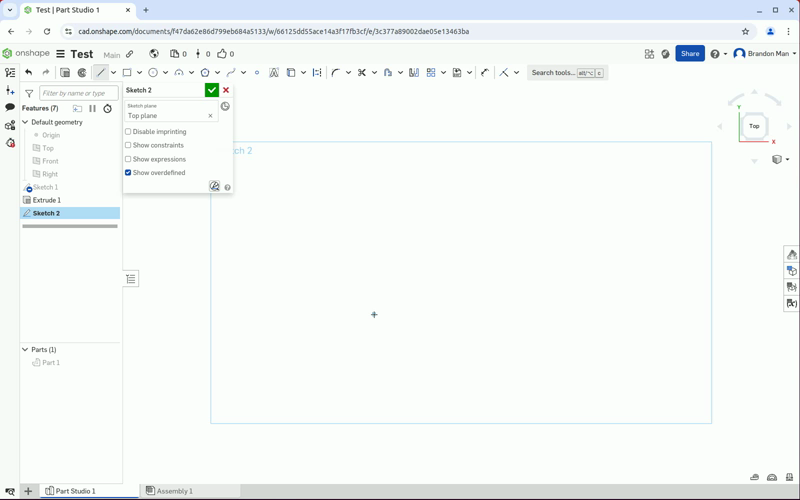
mouse_move(404, 314)
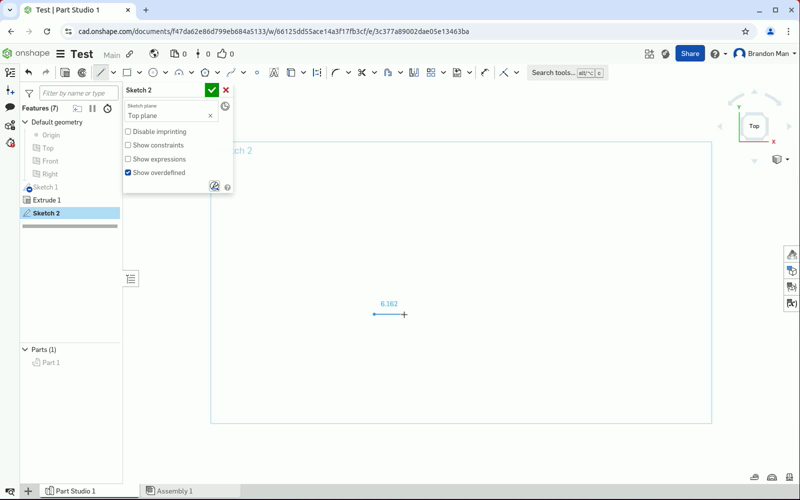
mouse_move(421, 282)
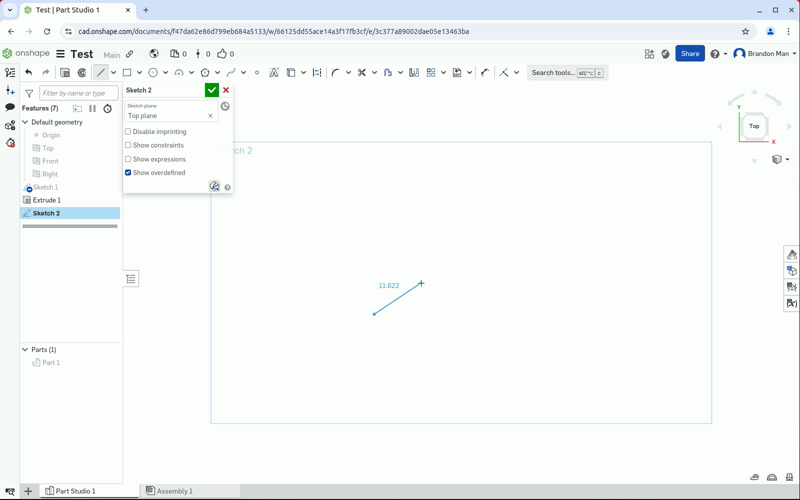
click(421, 282)
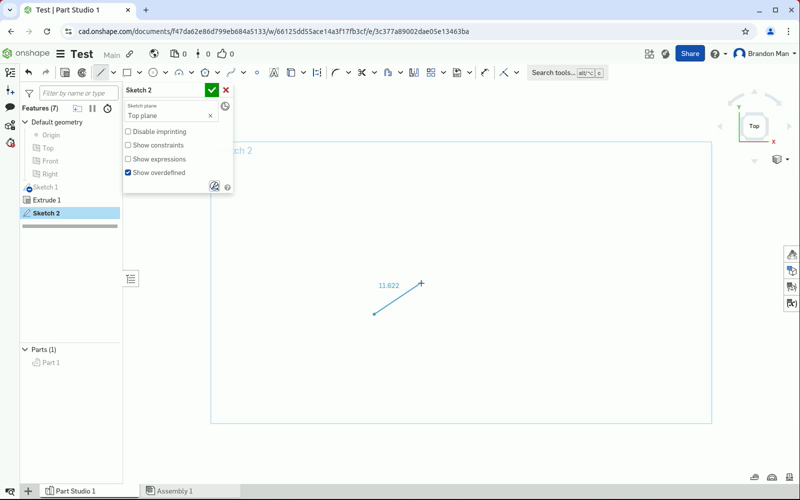
key_up(shift)
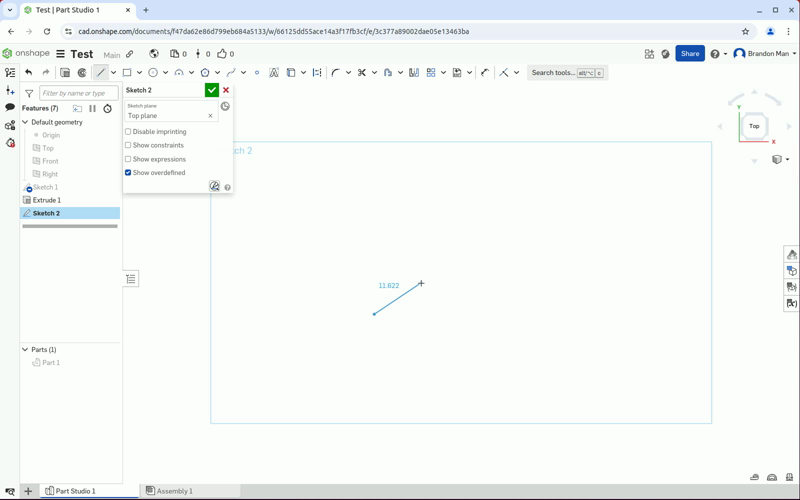
key_down(shift)
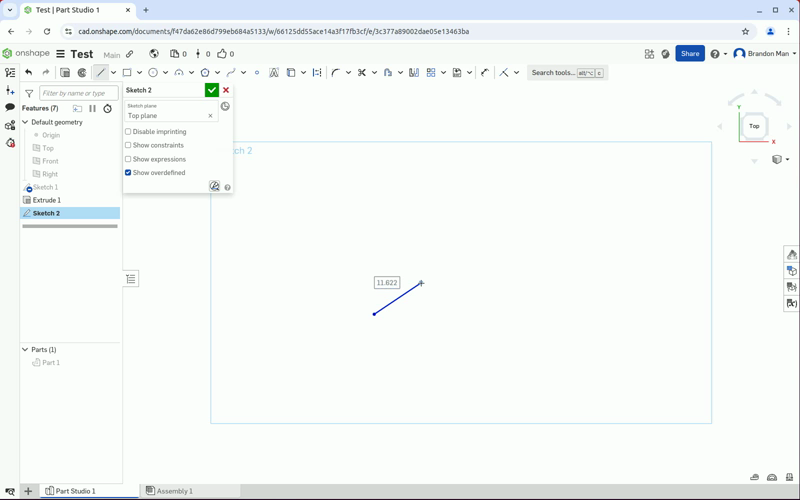
mouse_move(451, 282)
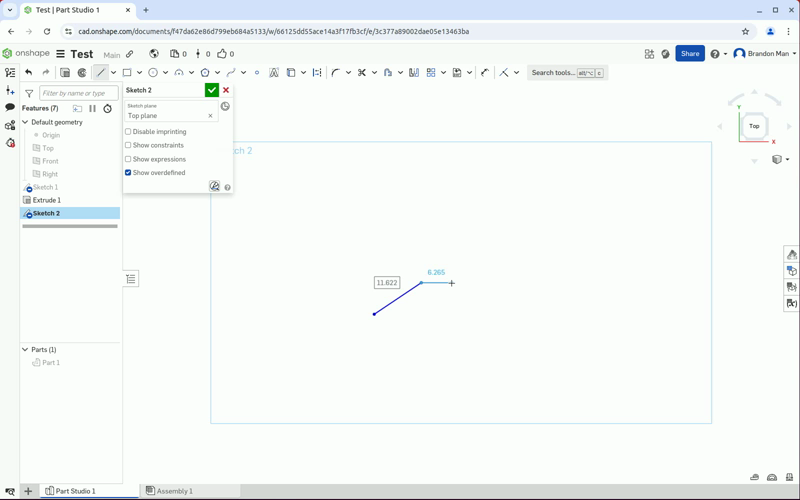
mouse_move(380, 257)
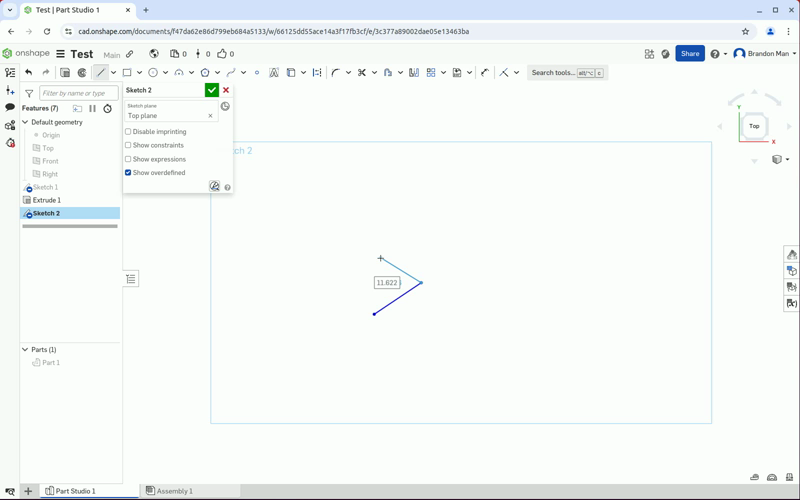
click(380, 257)
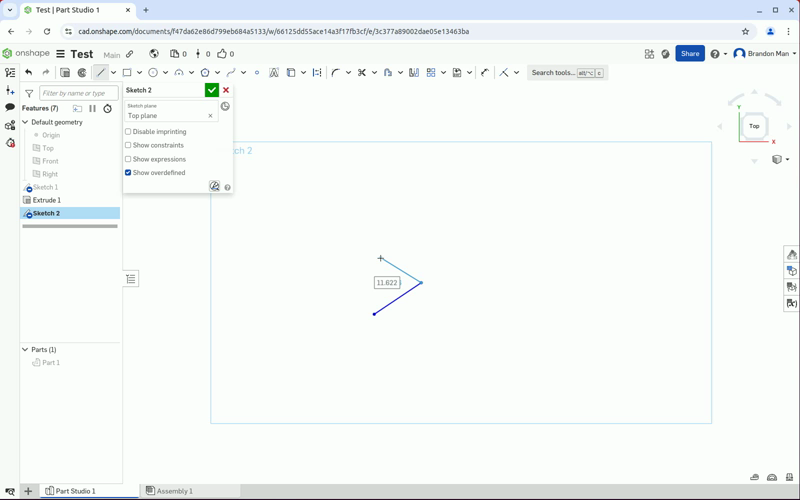
key_up(shift)
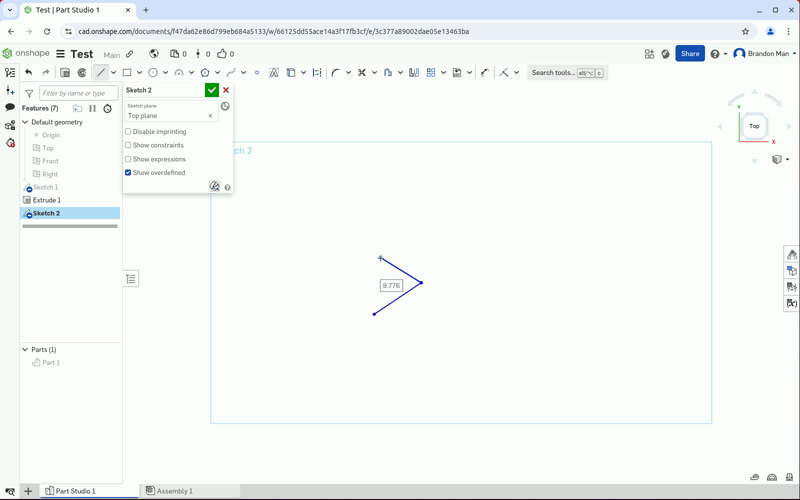
mouse_move(410, 257)
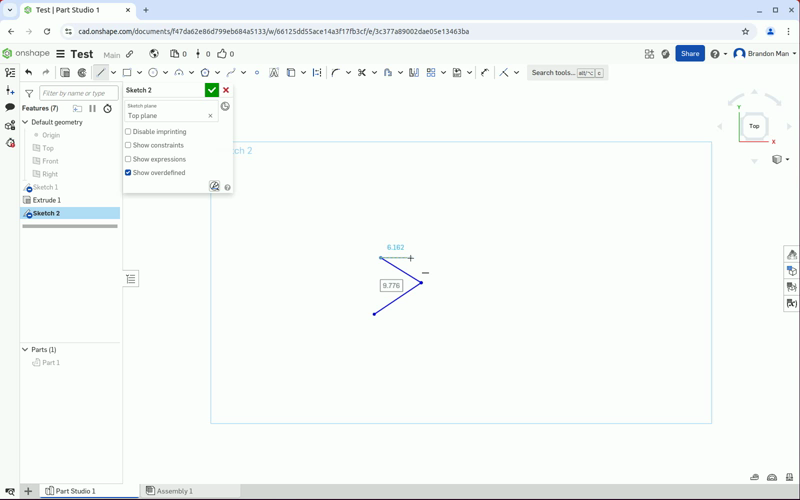
key_down(shift)
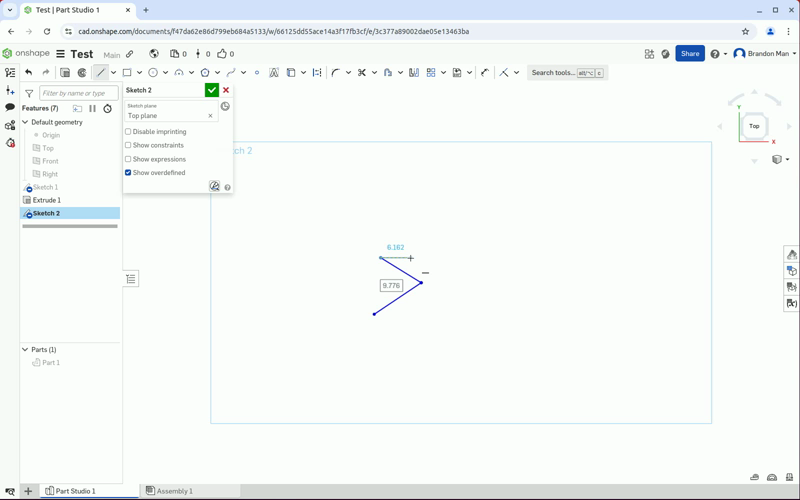
mouse_move(374, 314)
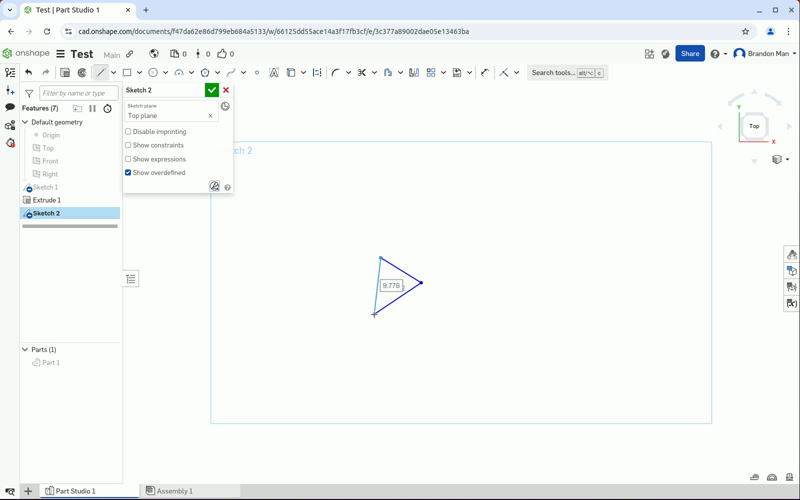
key_up(shift)
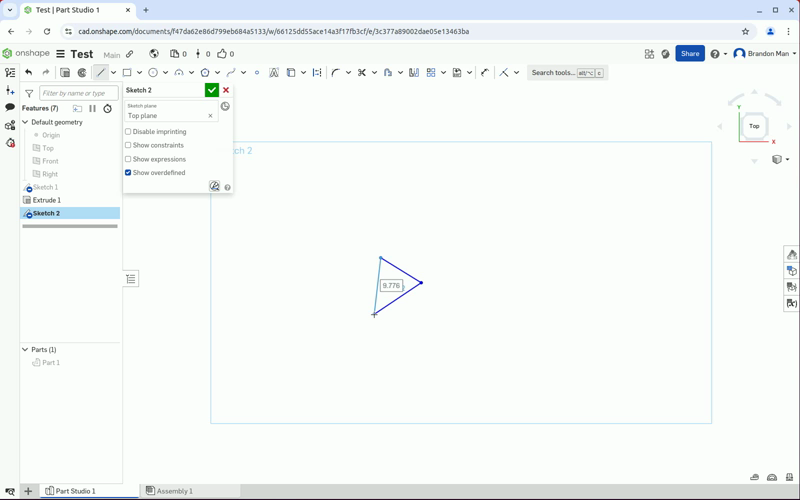
click(374, 314)
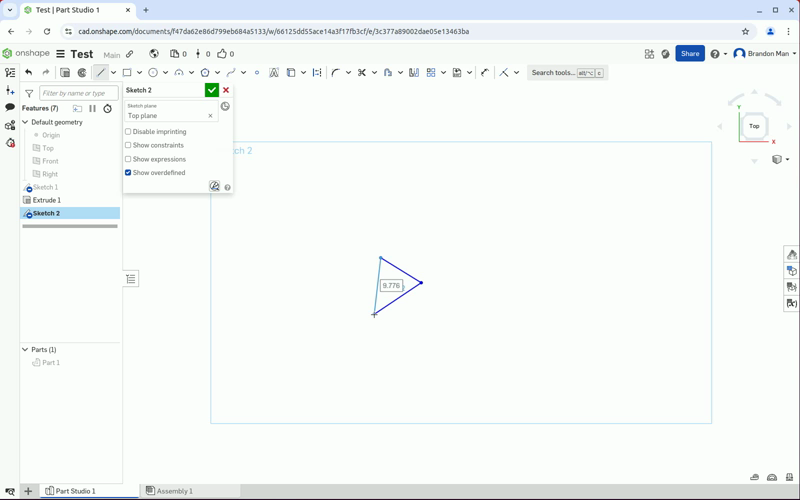
key(esc)
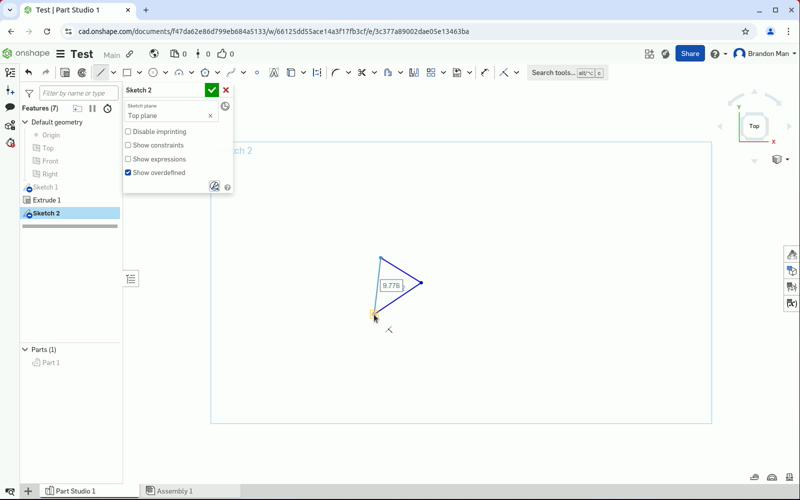
mouse_move(392, 271)
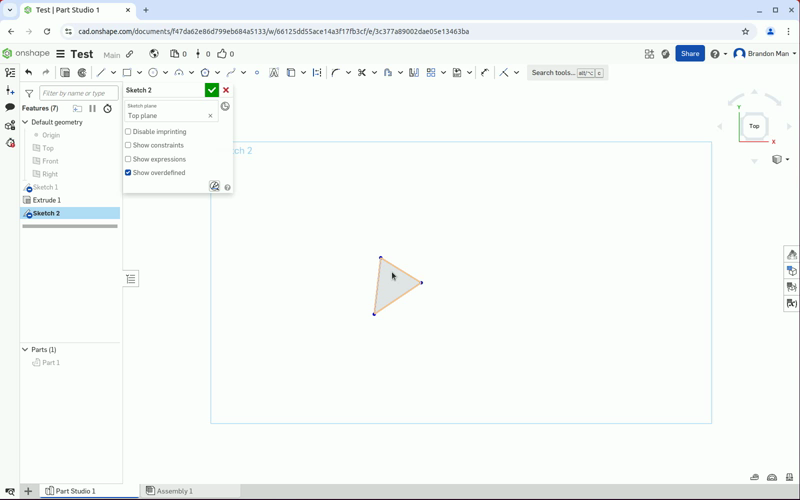
scroll(6)
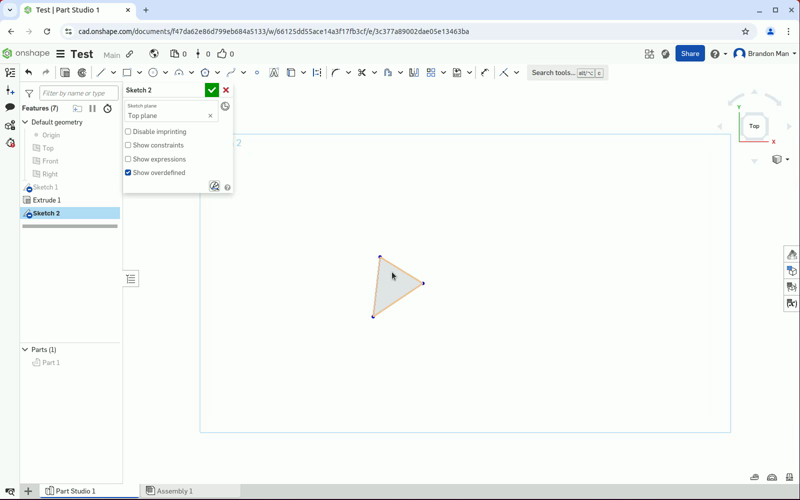
scroll(6)
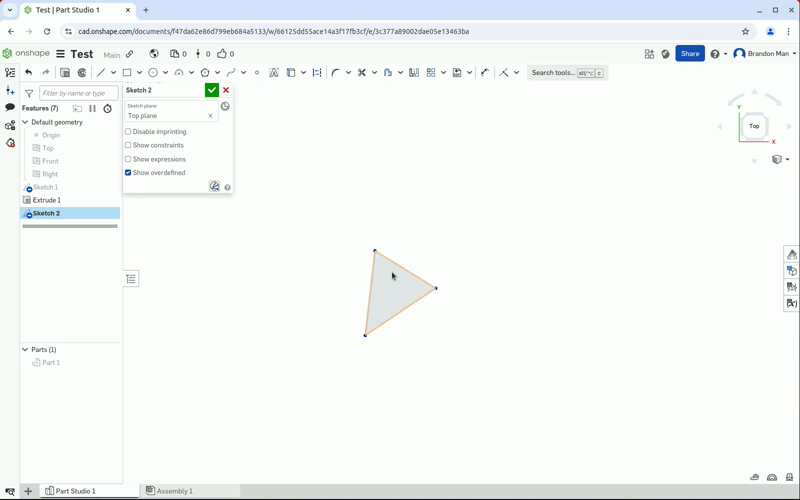
scroll(6)
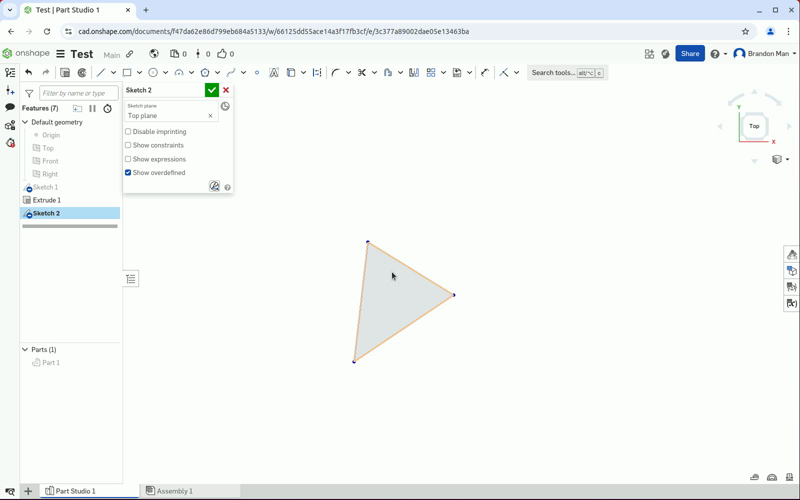
scroll(6)
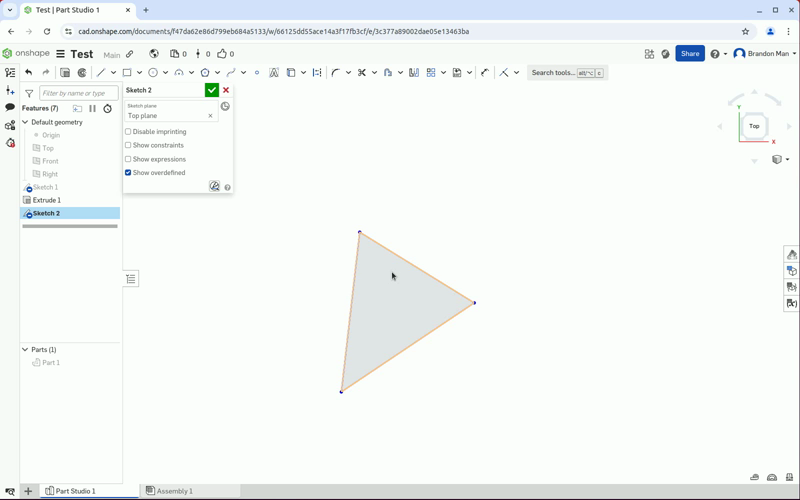
scroll(6)
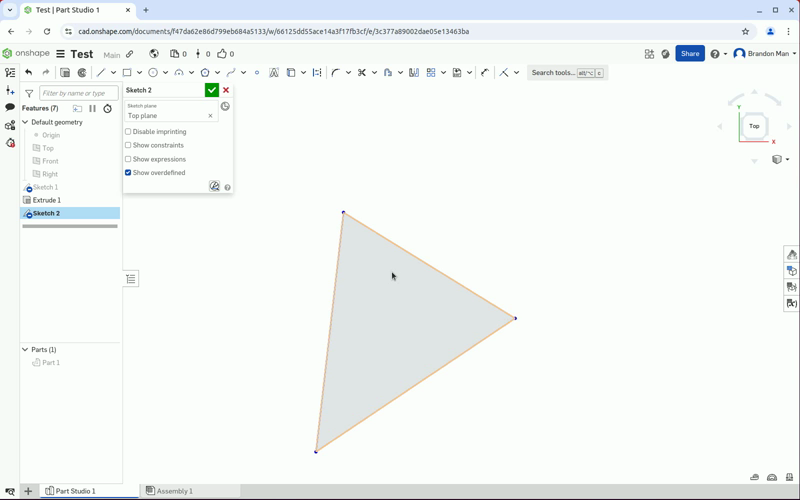
scroll(6)
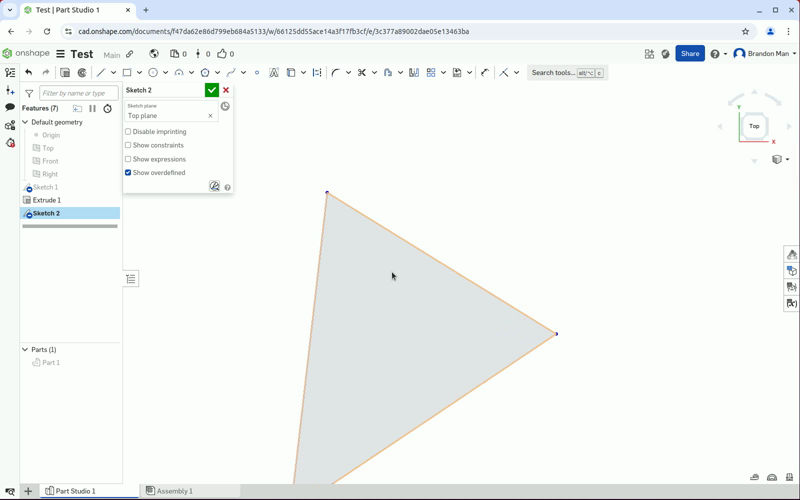
scroll(6)
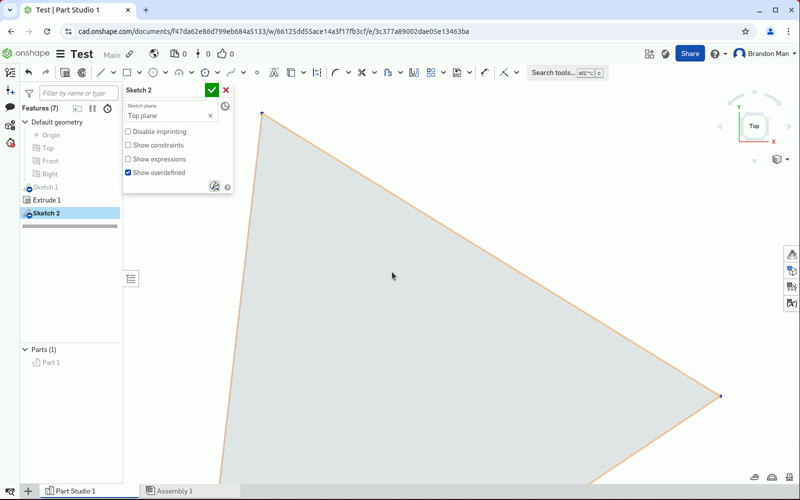
click(392, 271)
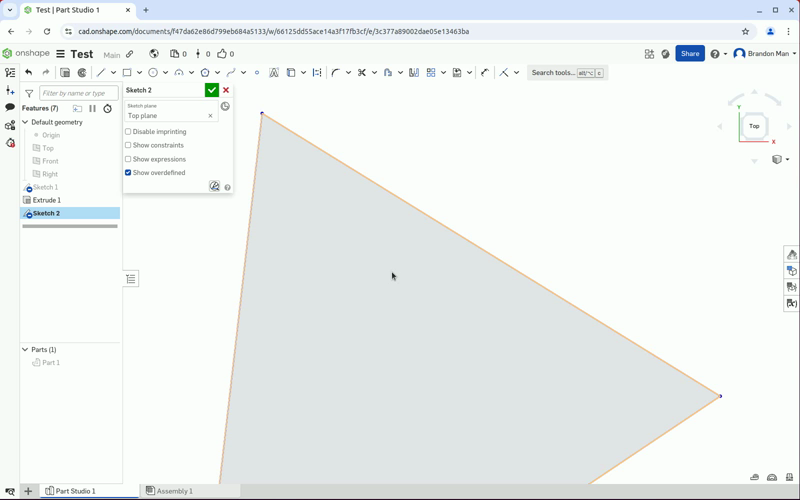
scroll(-6)
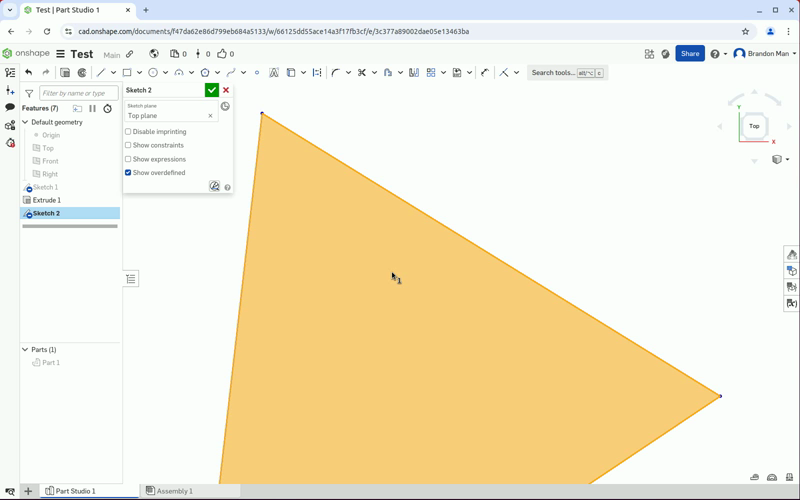
scroll(-6)
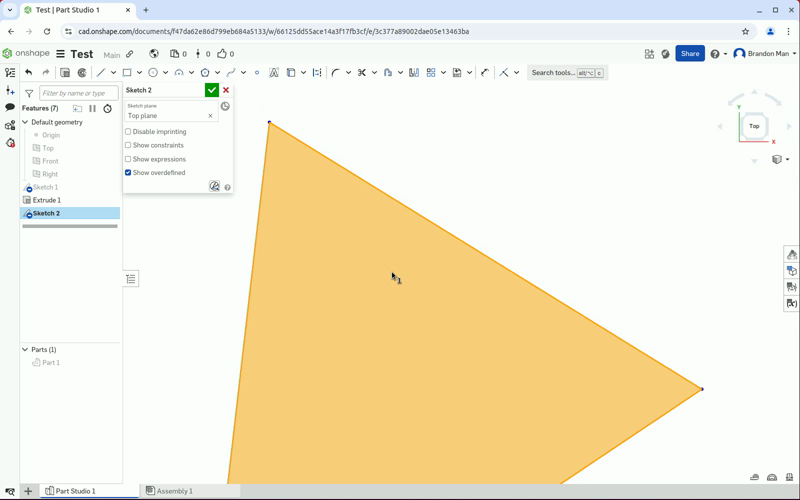
scroll(-6)
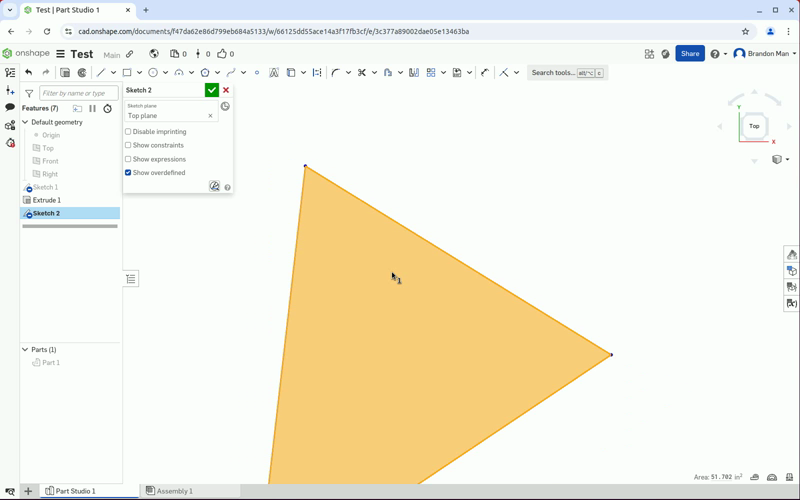
scroll(-6)
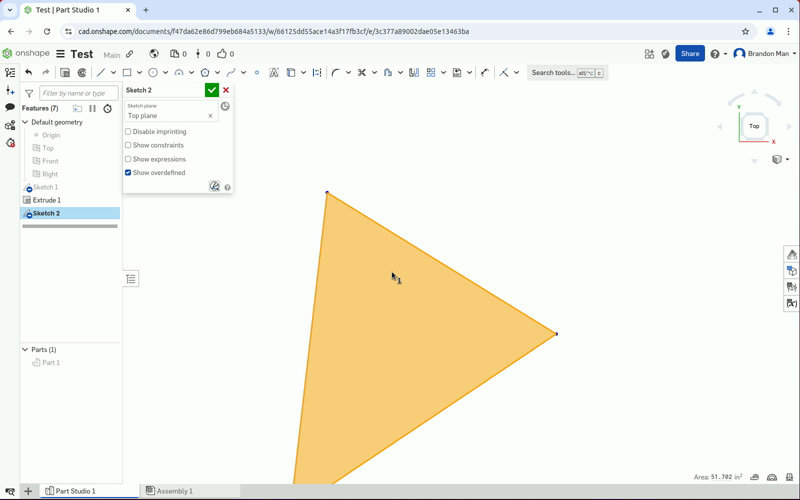
scroll(-6)
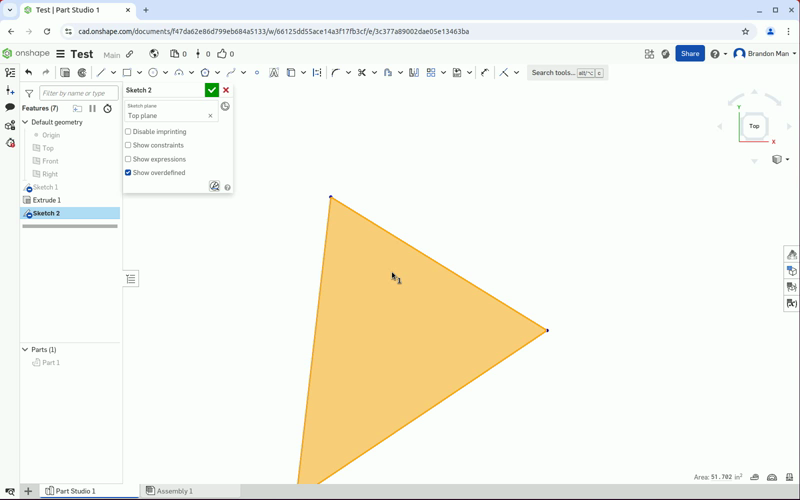
scroll(-6)
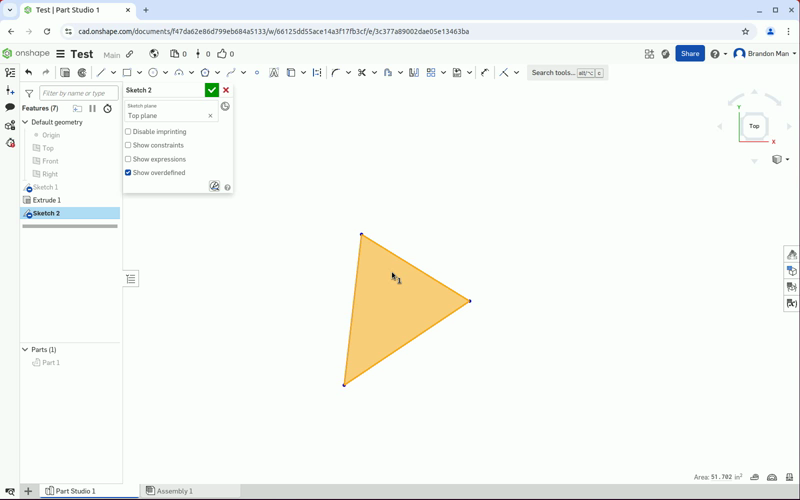
scroll(-6)
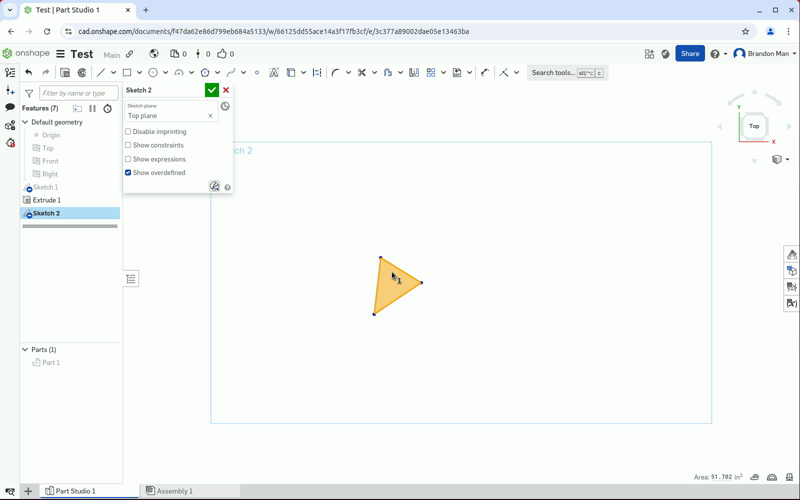
mouse_move(73, 352)
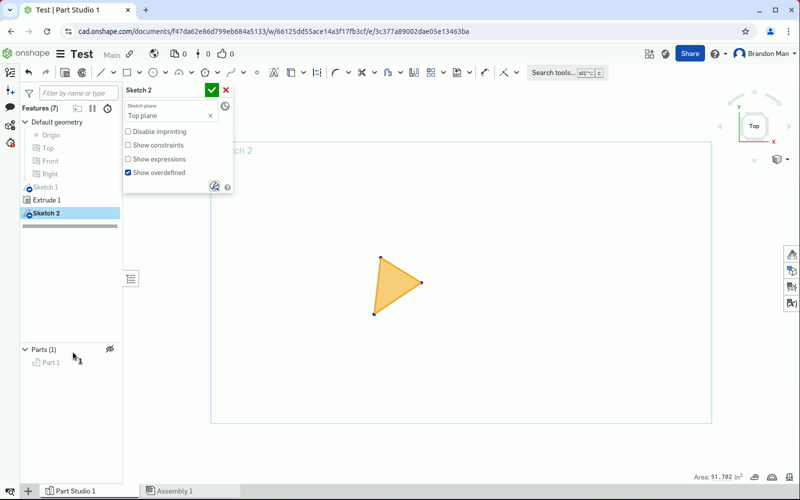
key(shift+y)
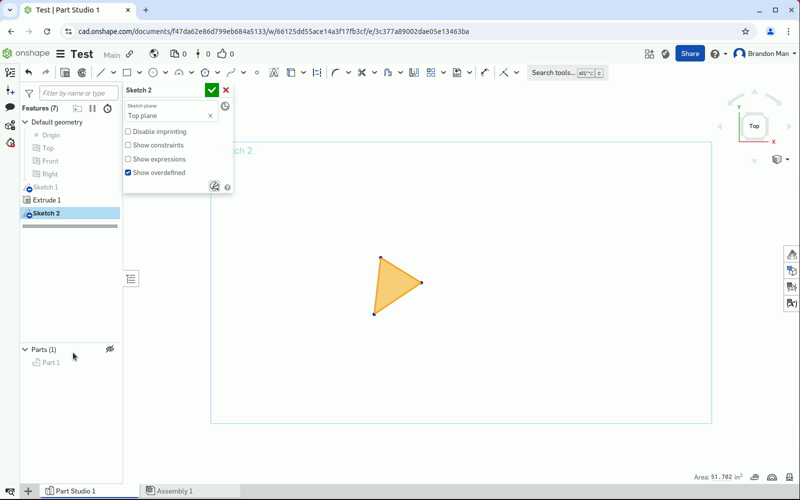
key(shift+e)
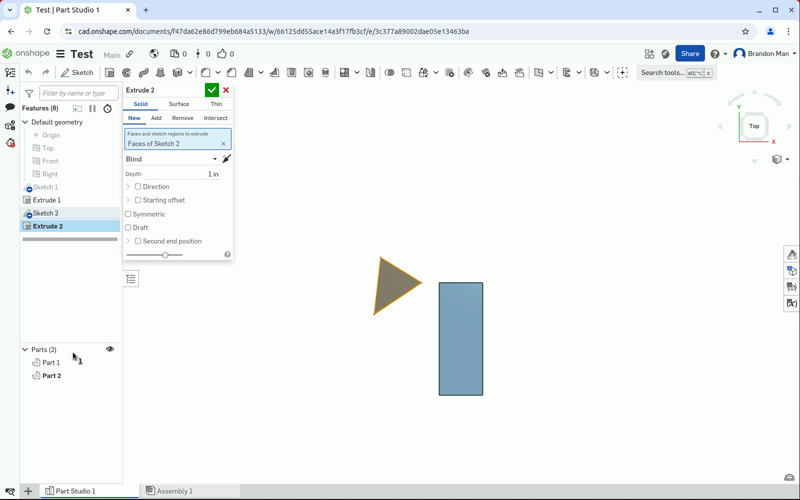
mouse_move(143, 106)
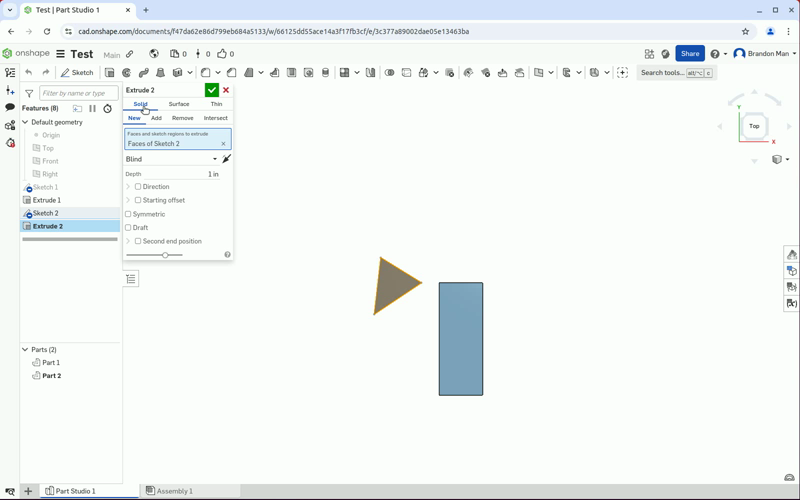
click(143, 106)
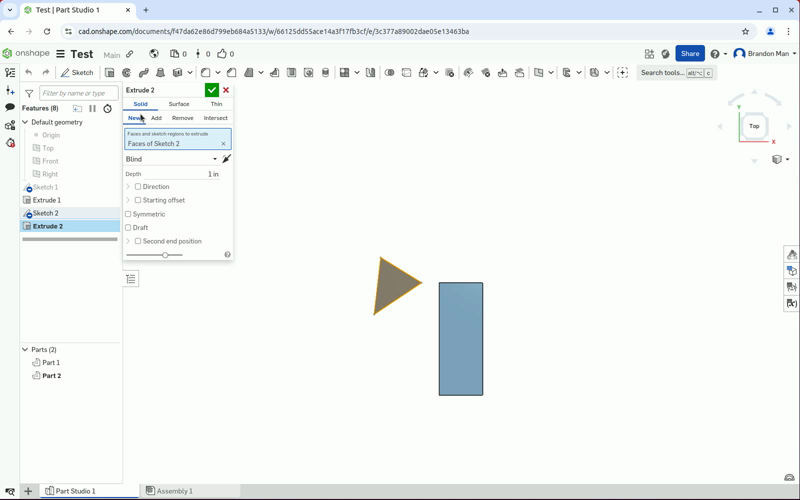
mouse_move(137, 120)
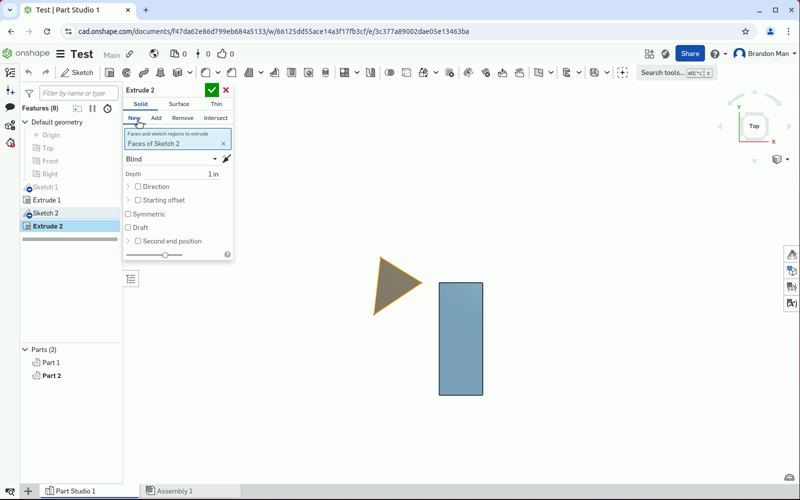
click(137, 120)
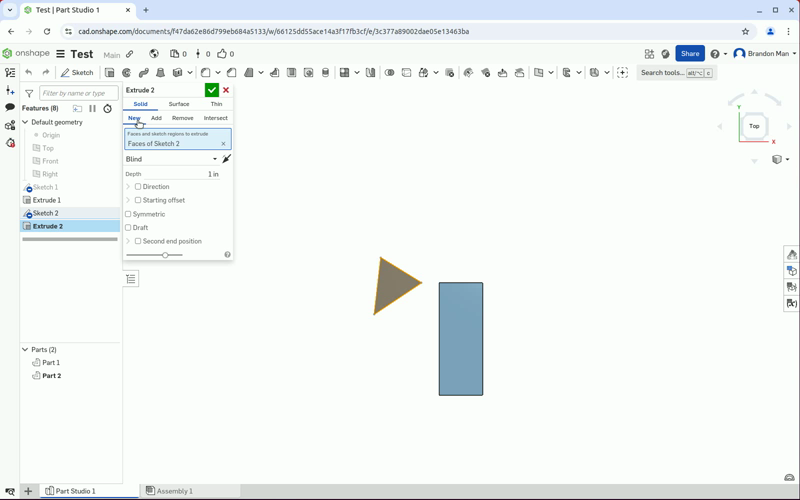
key(tab, 4)
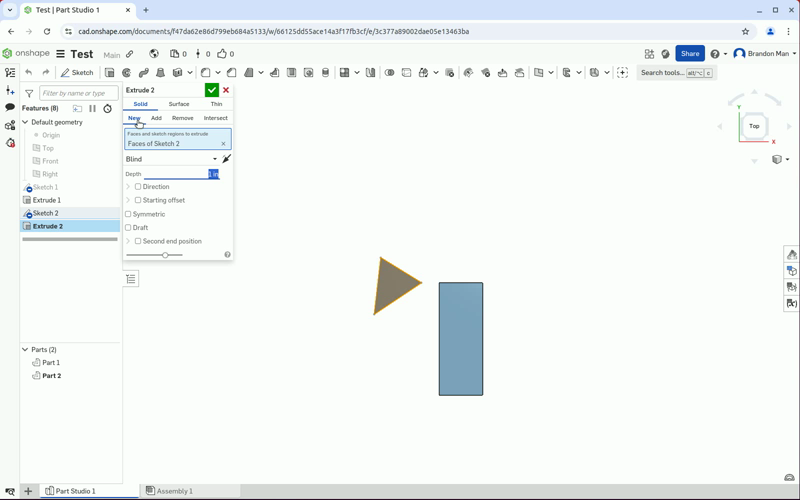
text(2.407)
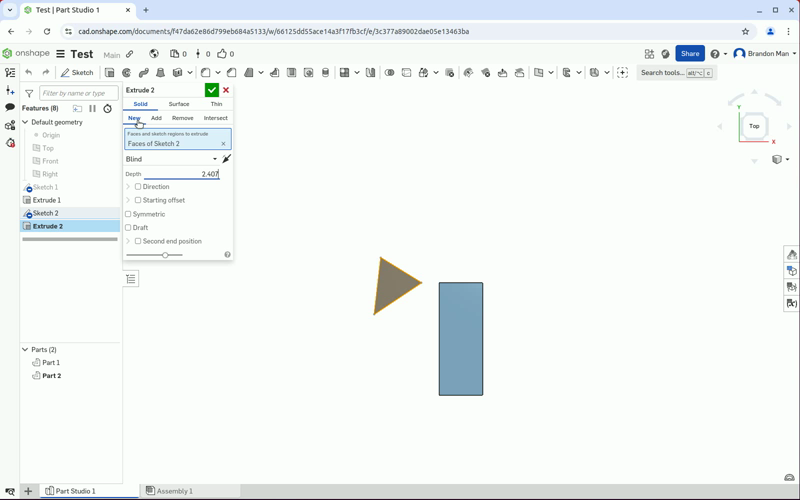
key(enter)
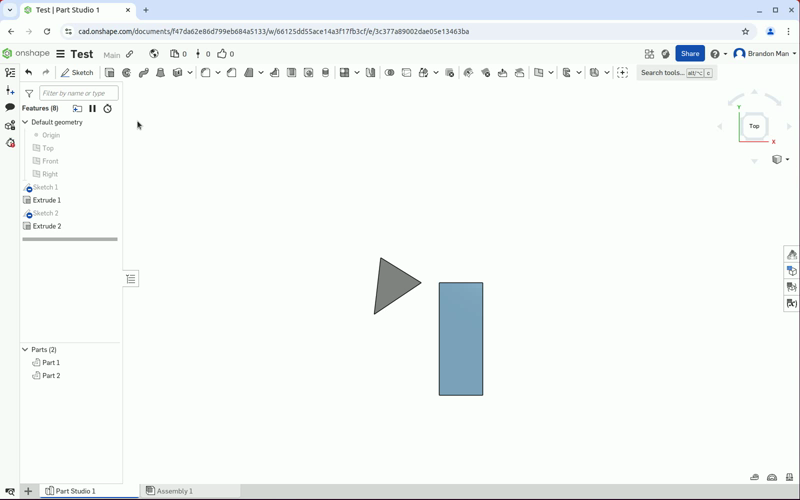
key(shift+h)
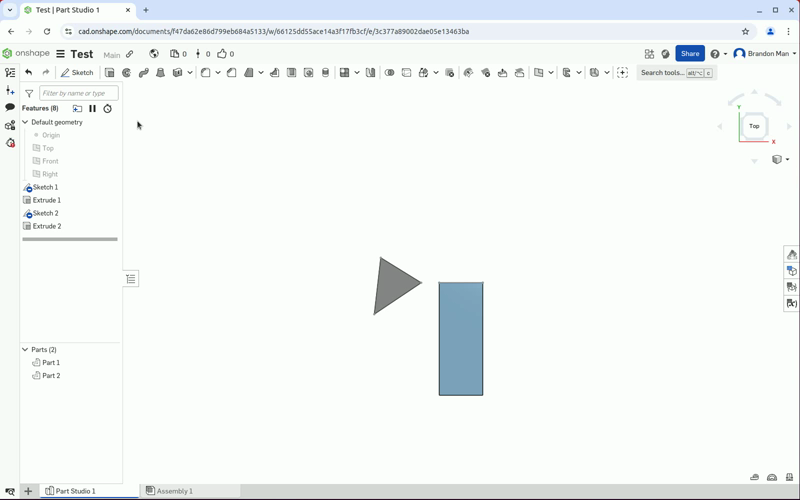
key(shift+h)
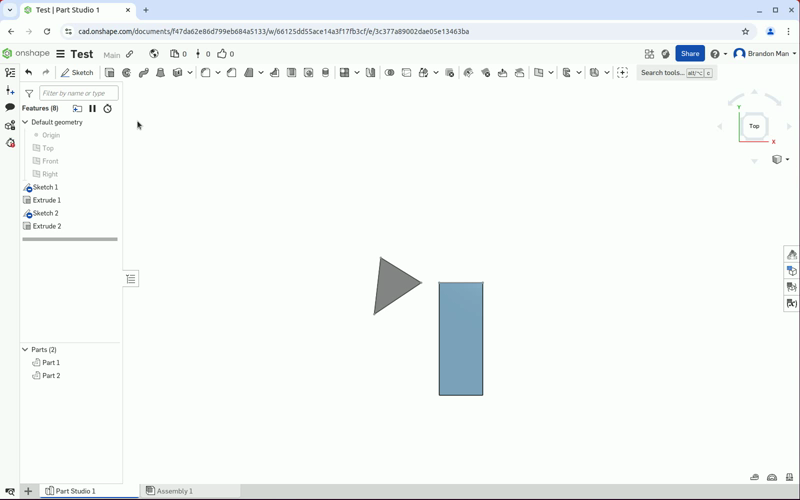
key(shift+7)
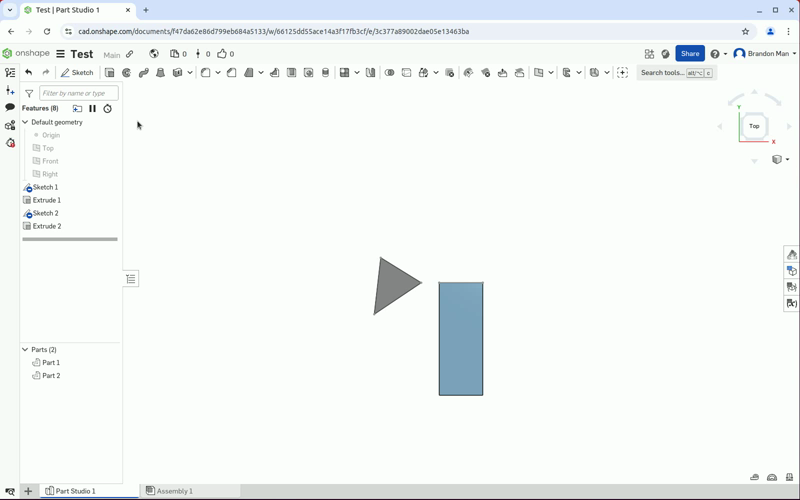
key(up, 3)
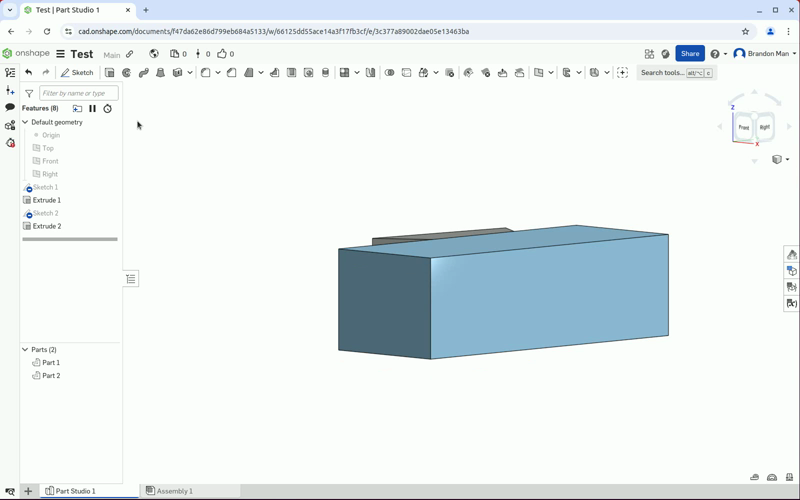
key(left, 3)
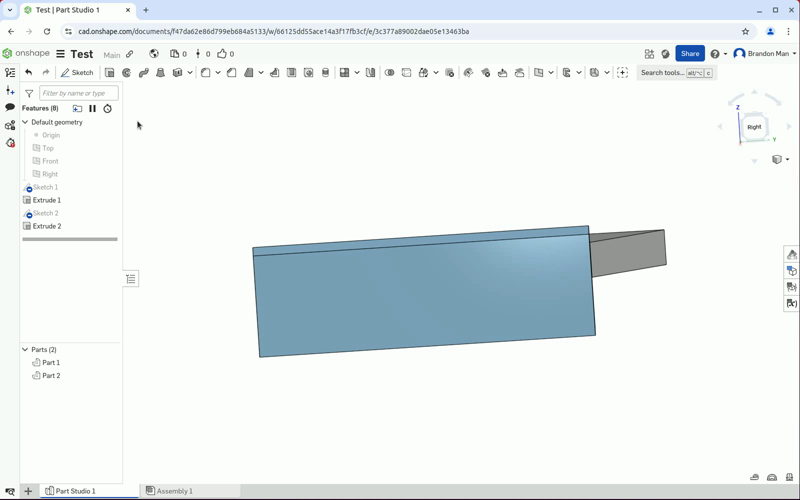
key(right, 3)
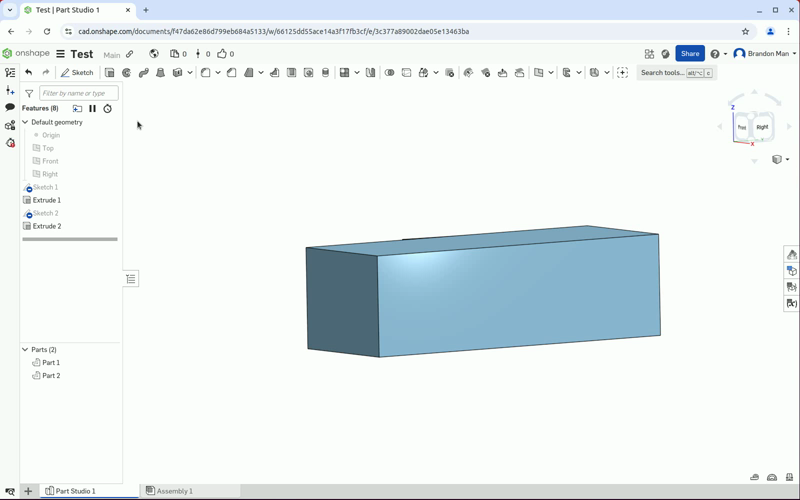
key(down, 3)
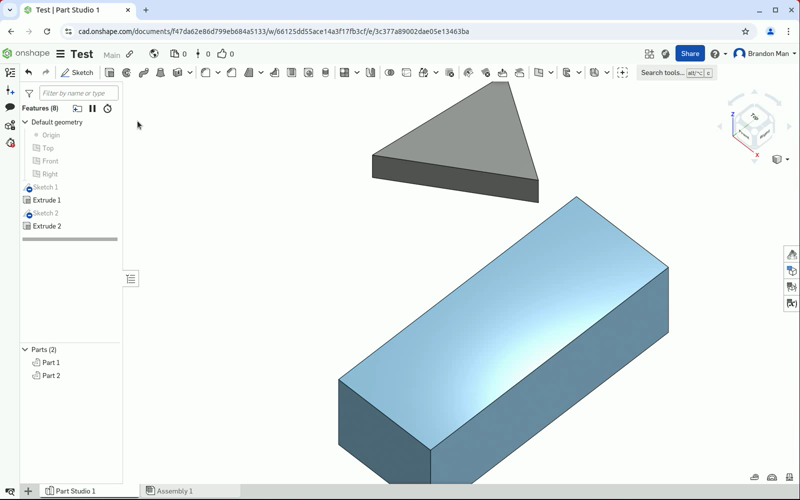
mouse_move(73, 189)
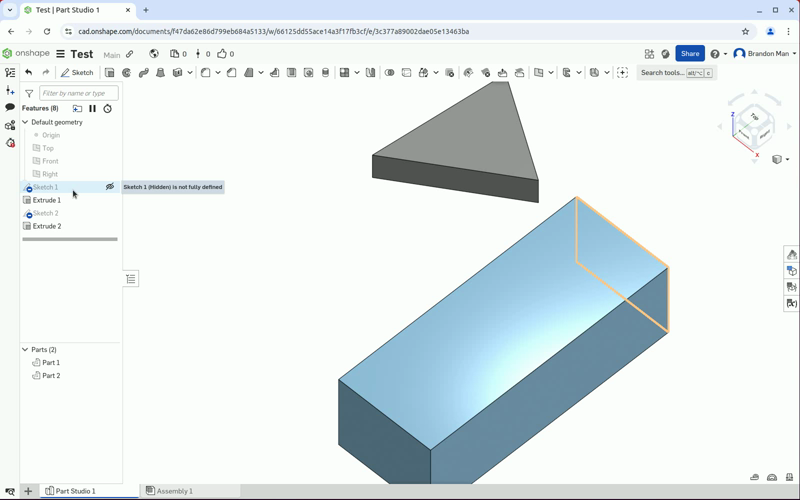
click(73, 189)